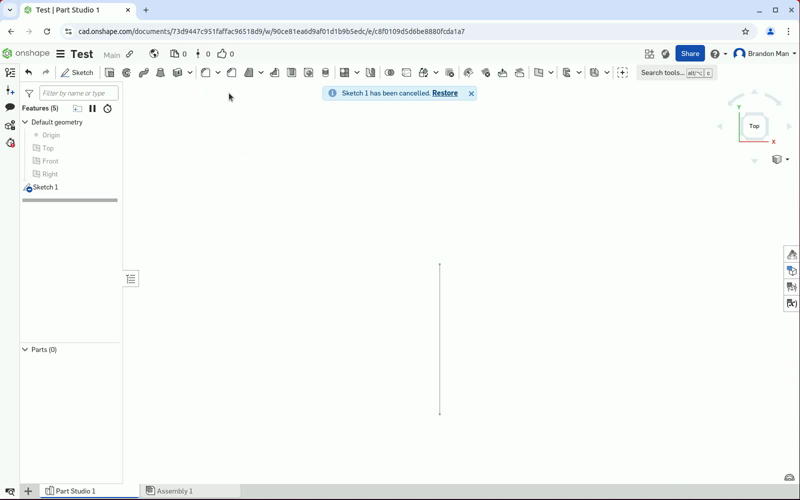
key(shift+h)
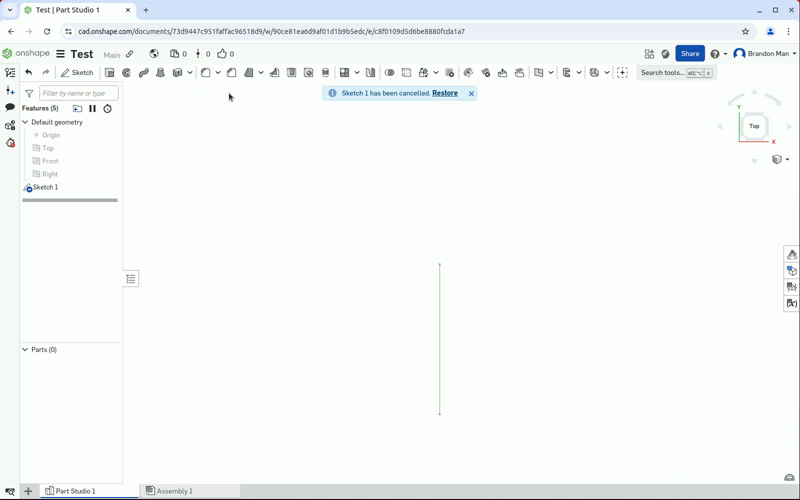
key(shift+s)
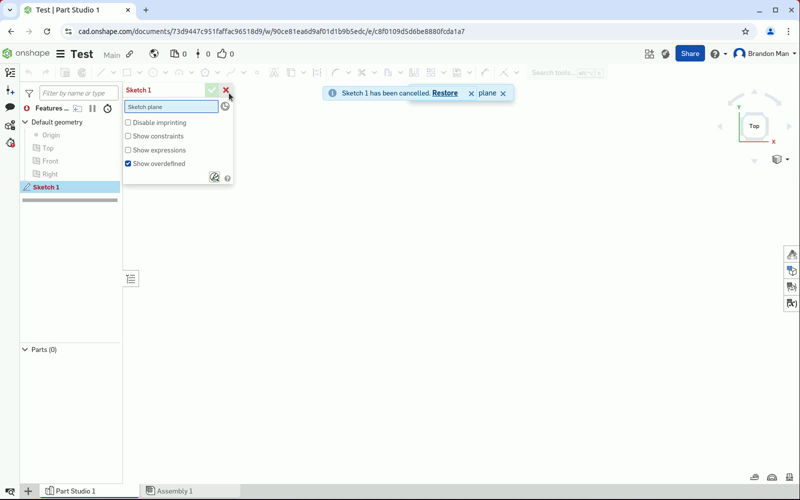
mouse_move(73, 150)
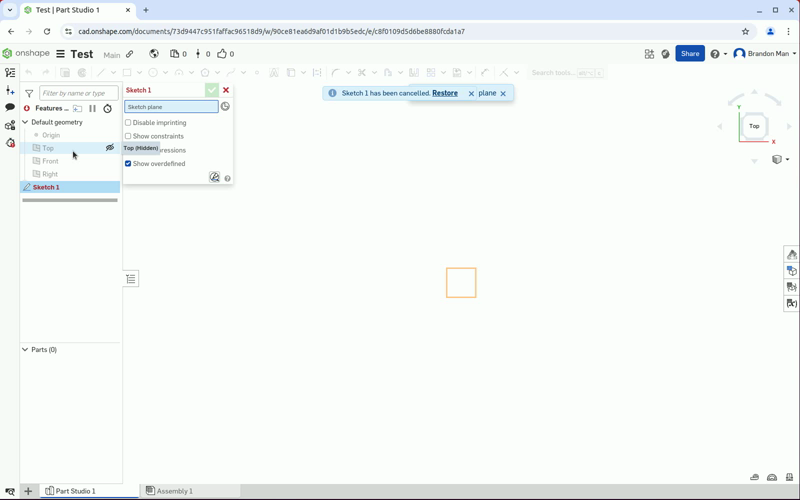
click(73, 150)
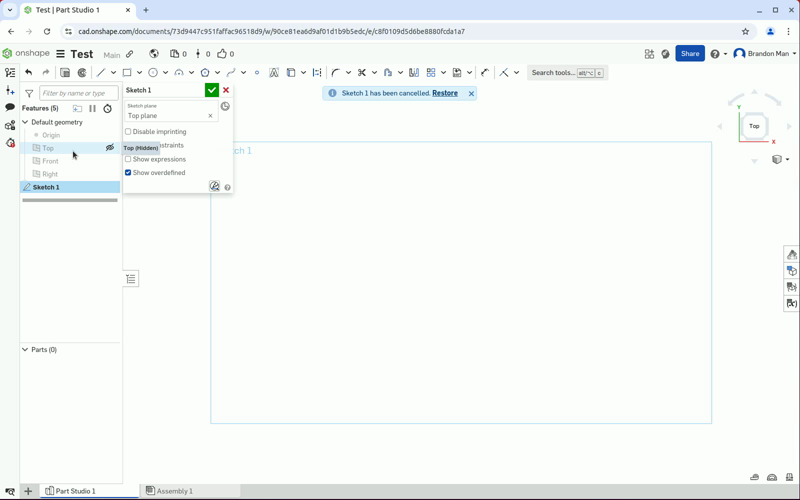
mouse_move(73, 352)
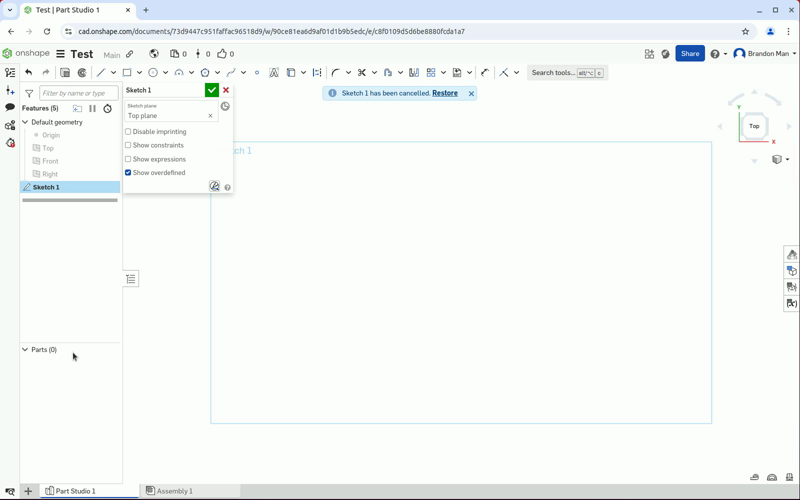
key(y)
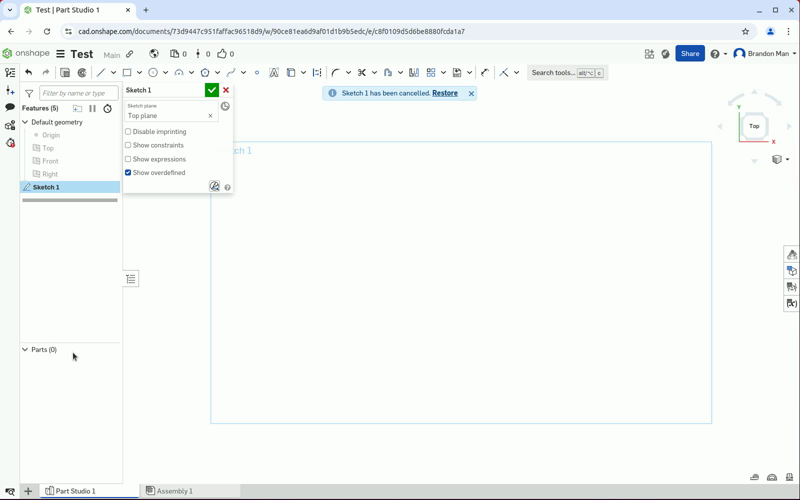
key(l)
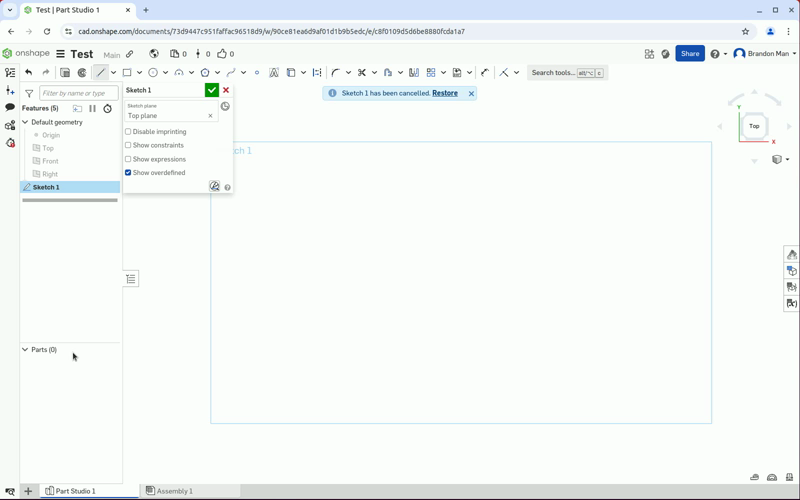
key_down(shift)
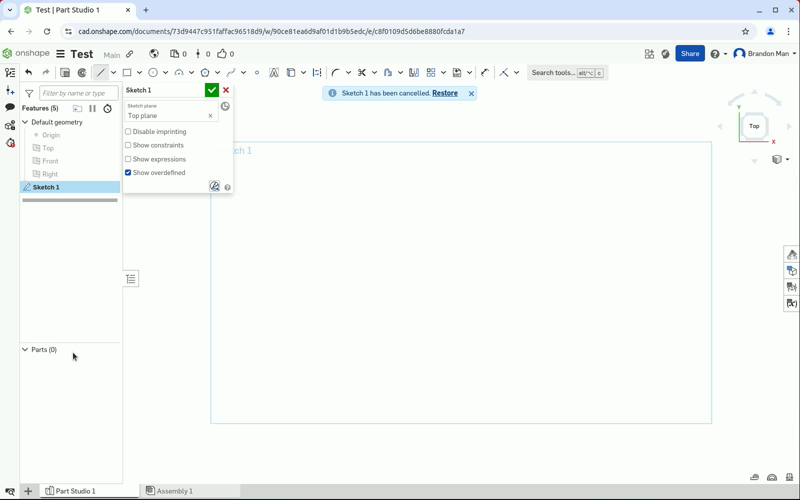
mouse_move(433, 253)
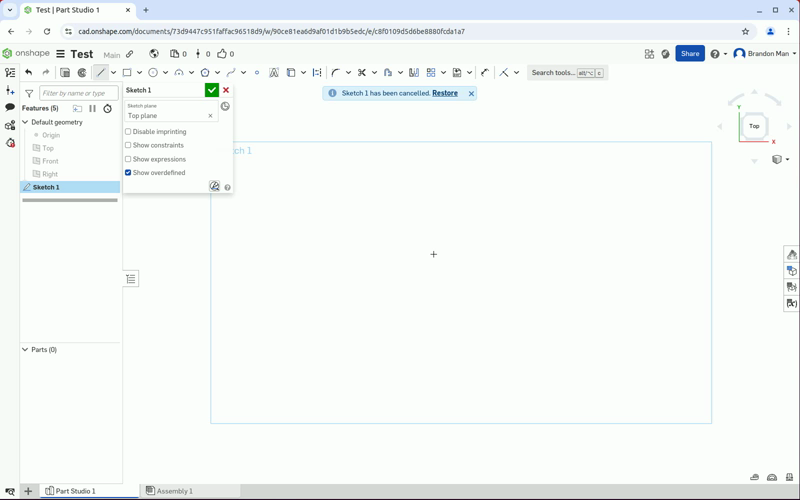
click(433, 253)
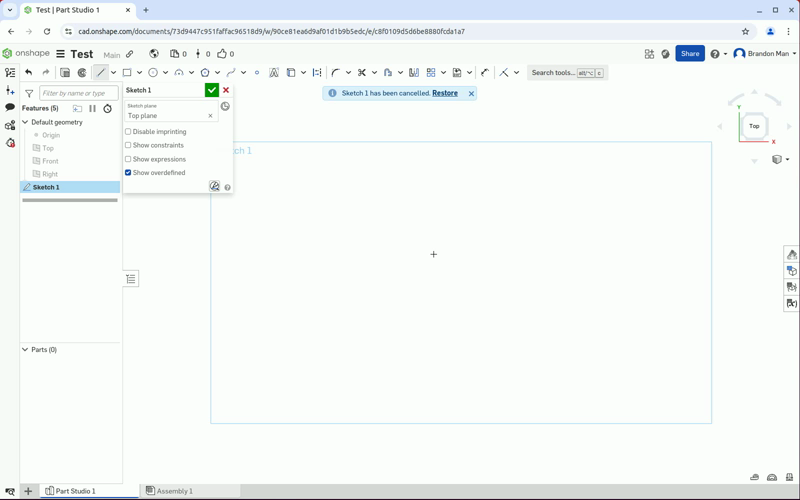
key_up(shift)
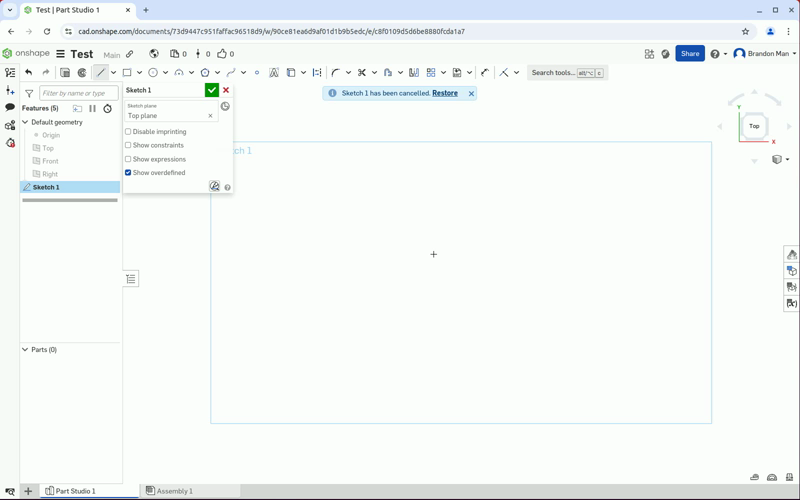
key_down(shift)
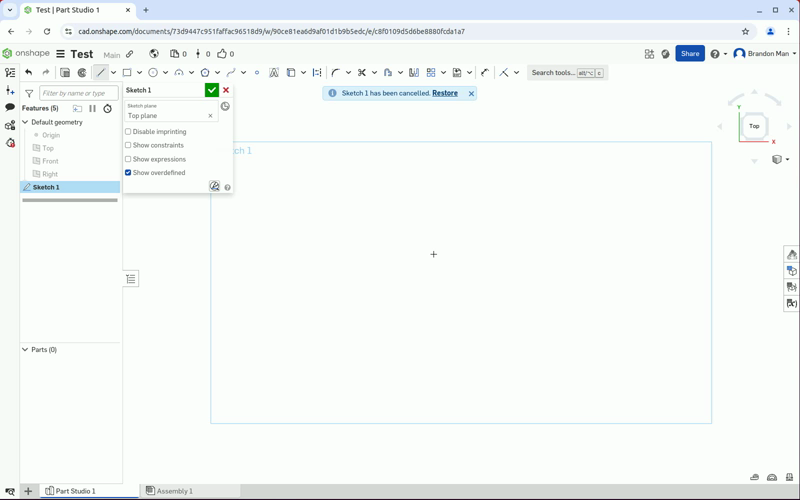
mouse_move(463, 253)
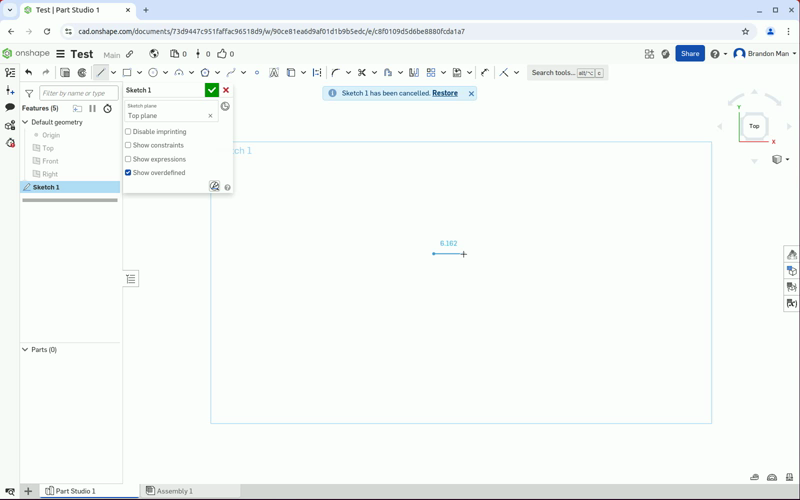
mouse_move(437, 253)
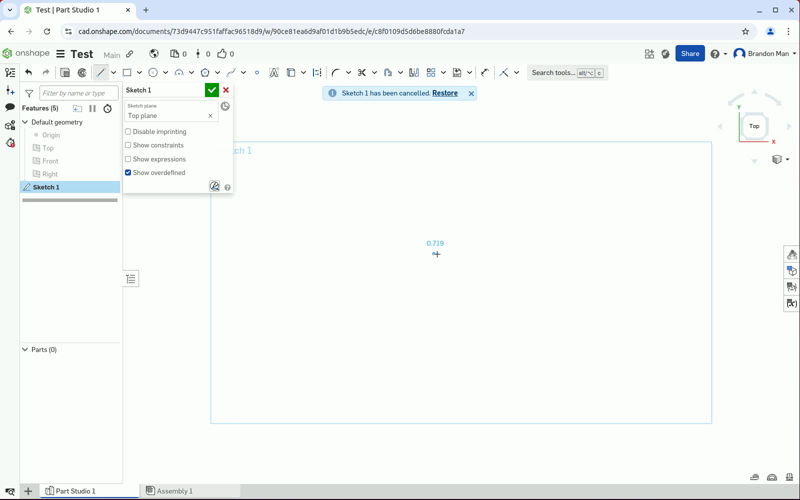
scroll(6)
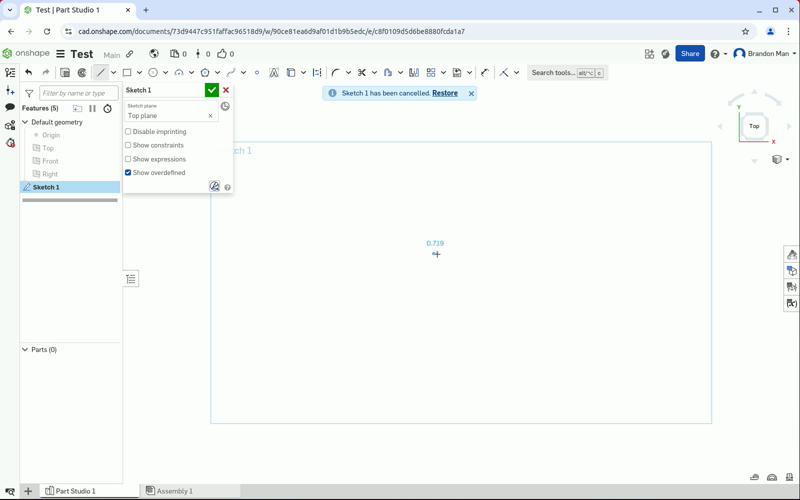
scroll(6)
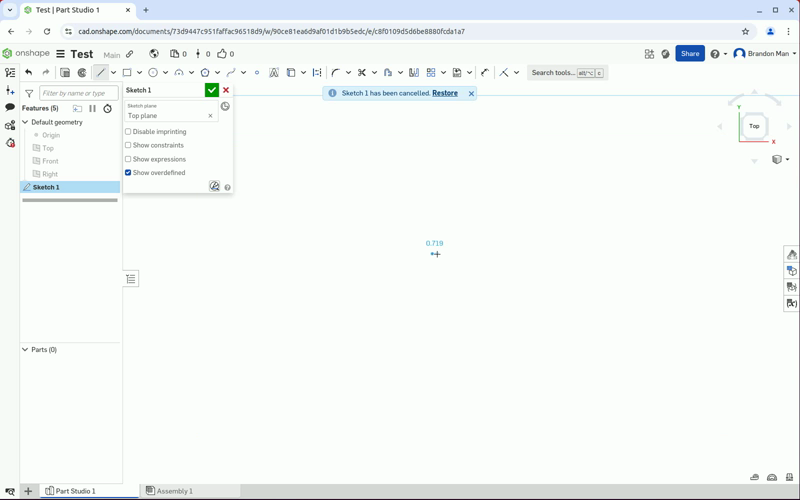
scroll(6)
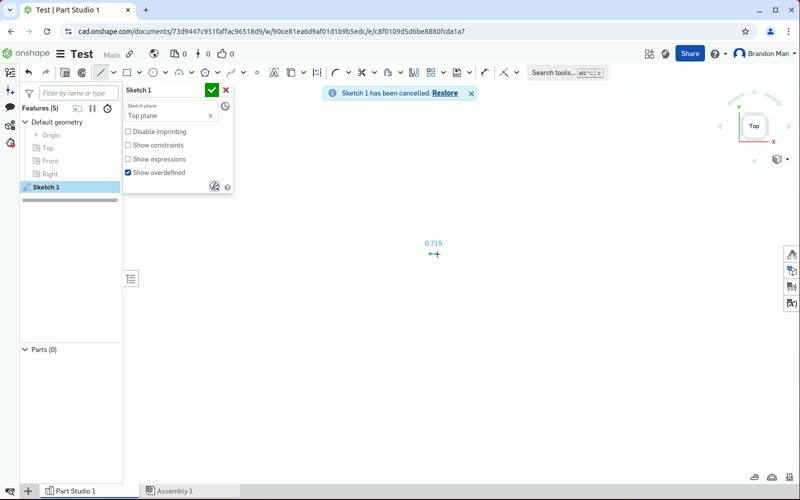
scroll(6)
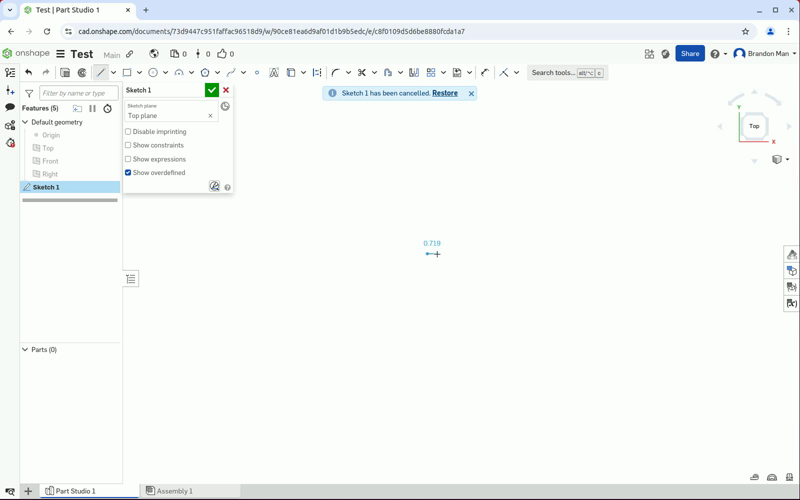
scroll(6)
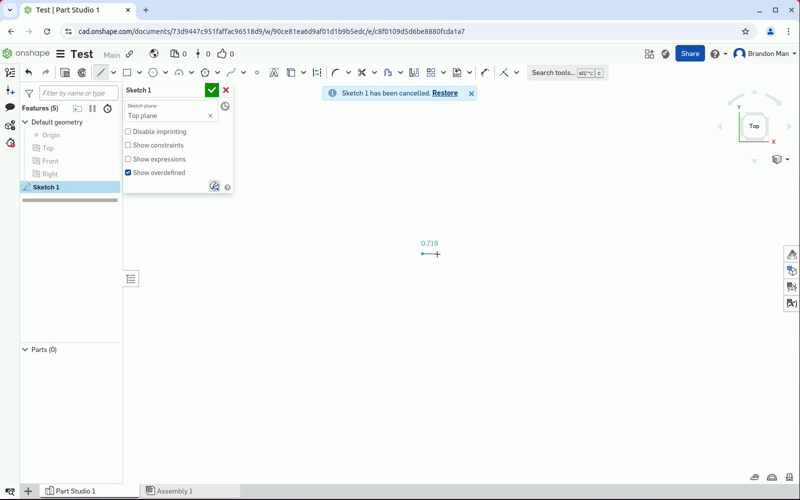
scroll(6)
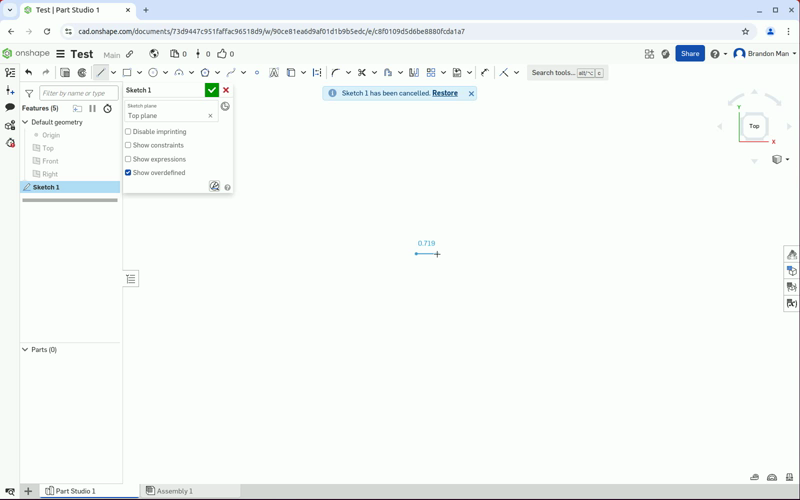
scroll(6)
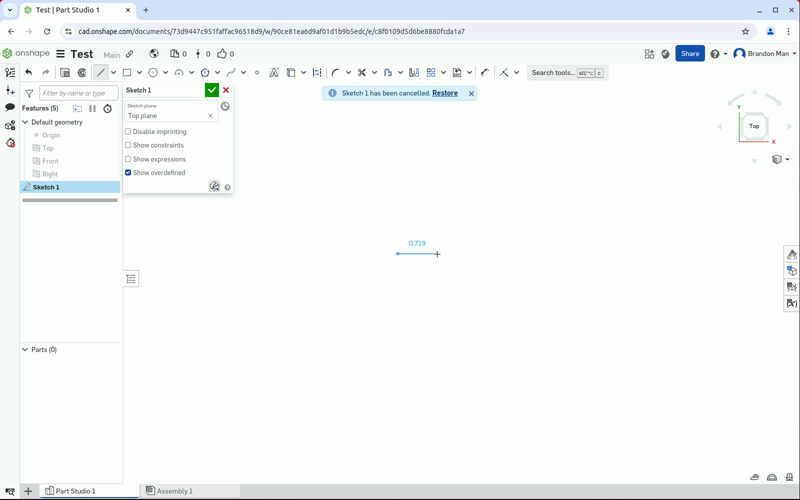
click(437, 253)
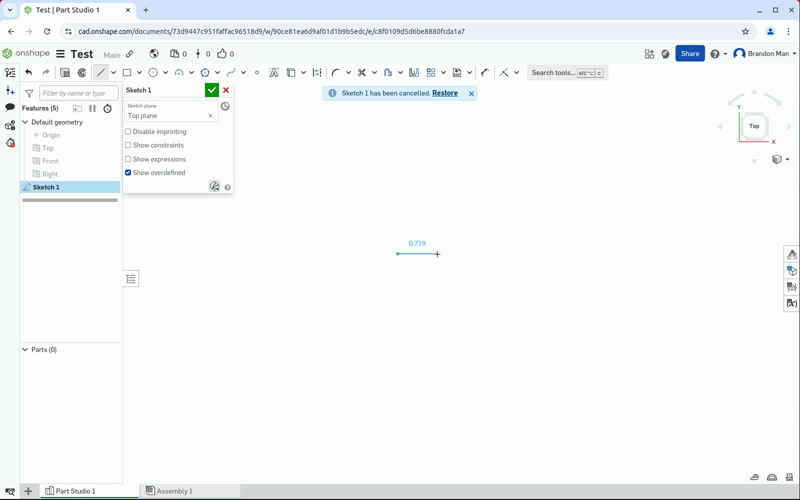
scroll(-6)
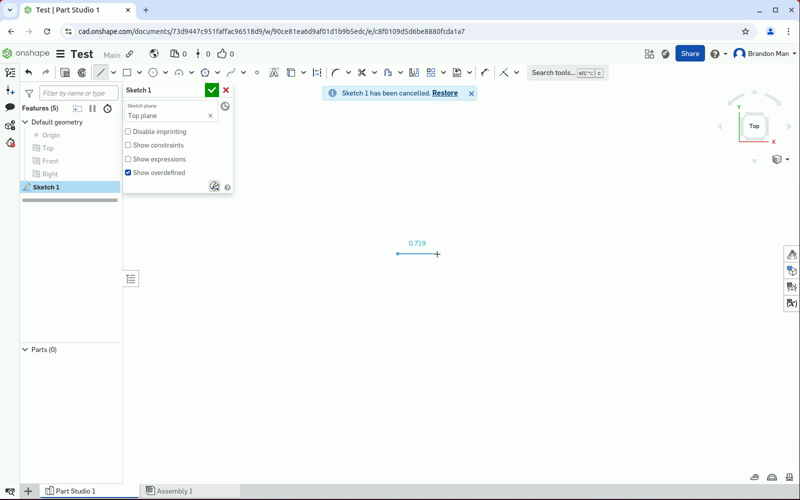
scroll(-6)
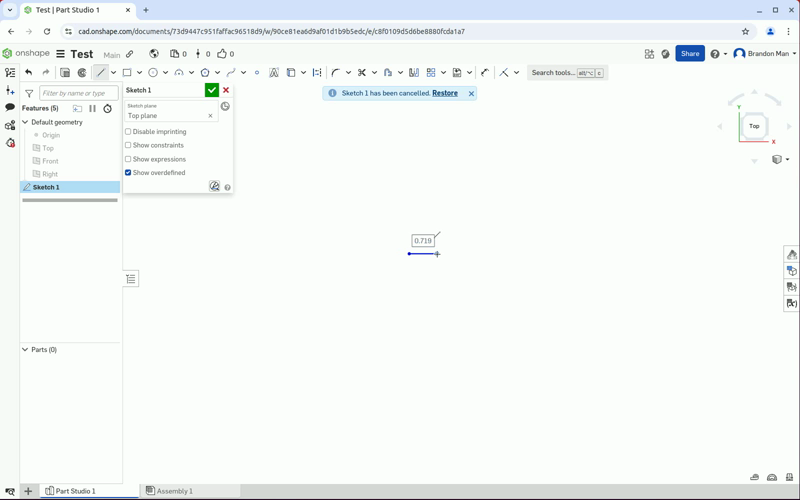
scroll(-6)
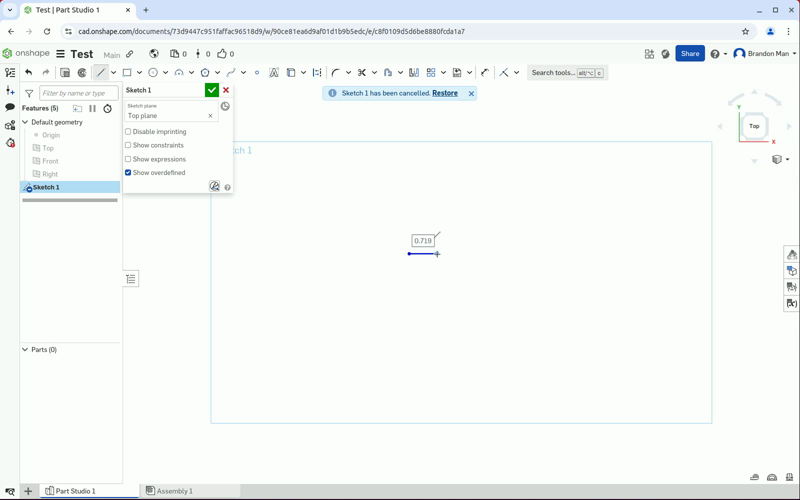
scroll(-6)
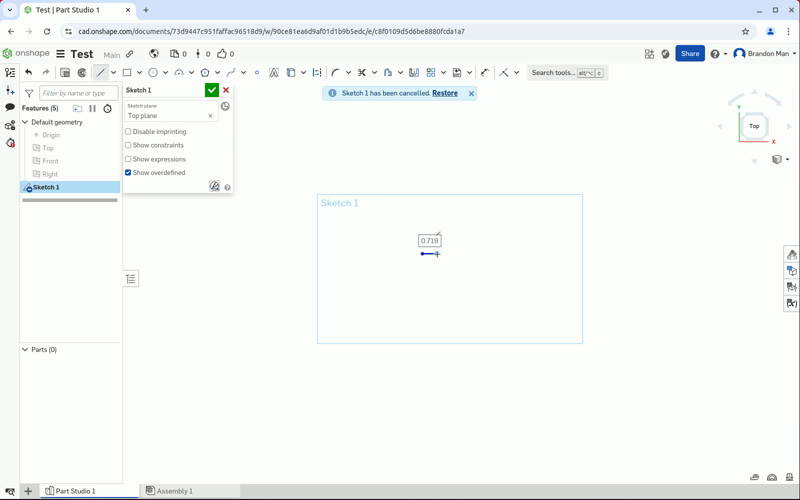
scroll(-6)
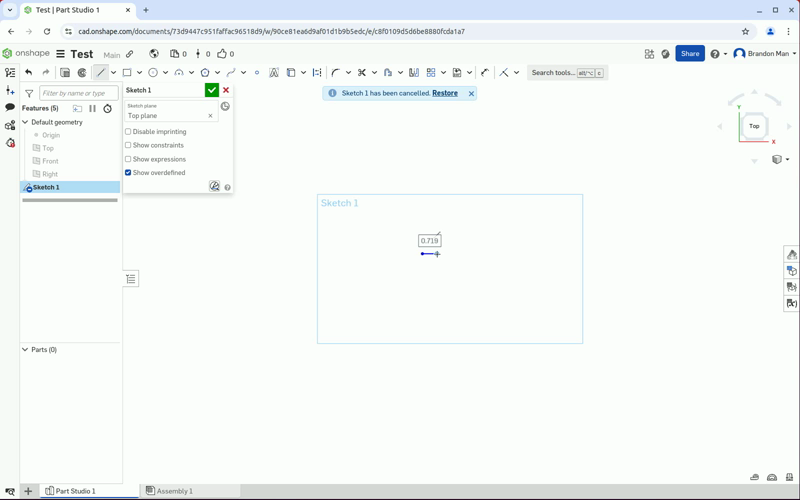
scroll(-6)
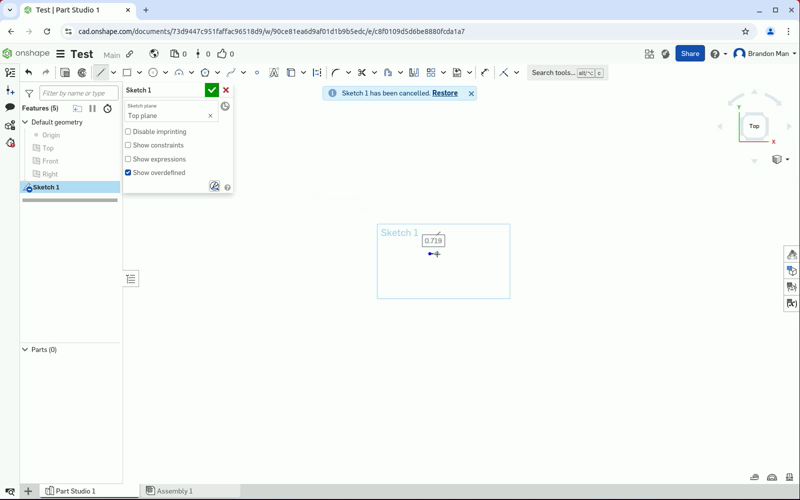
scroll(-6)
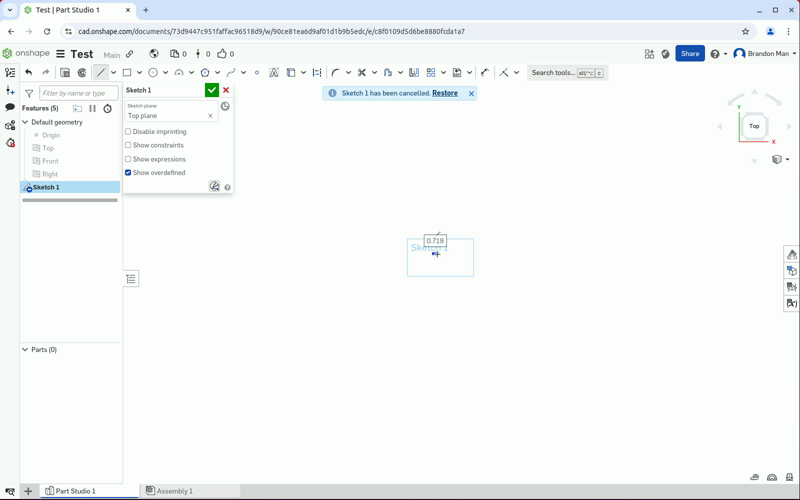
key_up(shift)
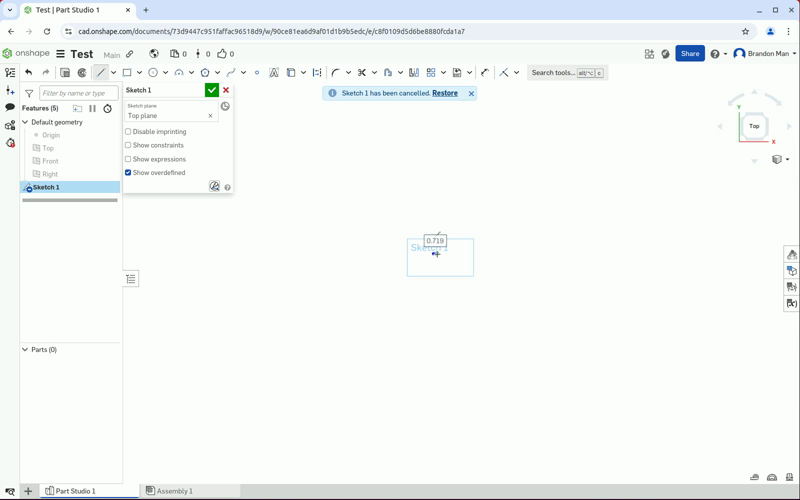
key_down(shift)
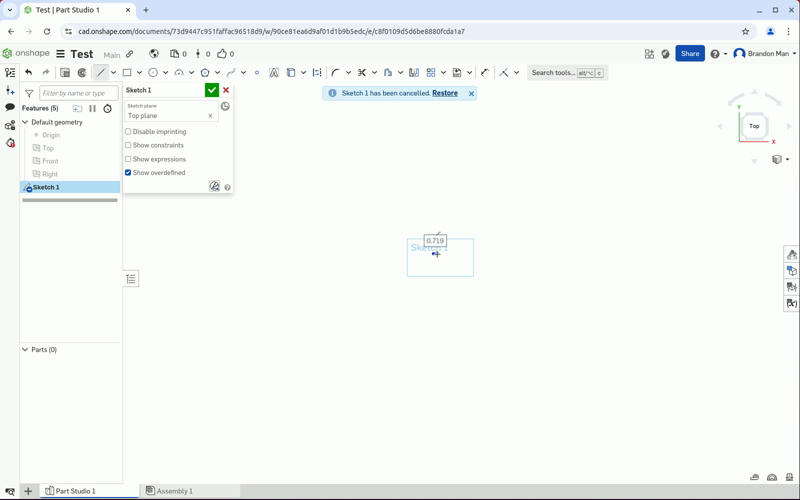
mouse_move(467, 253)
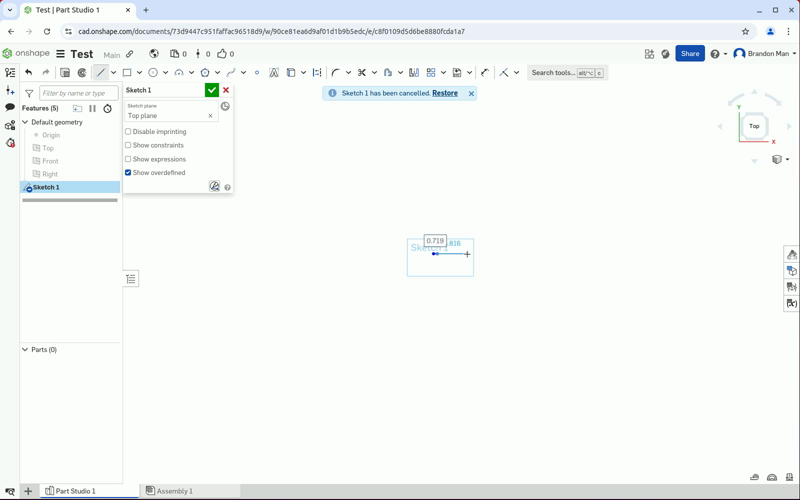
mouse_move(437, 244)
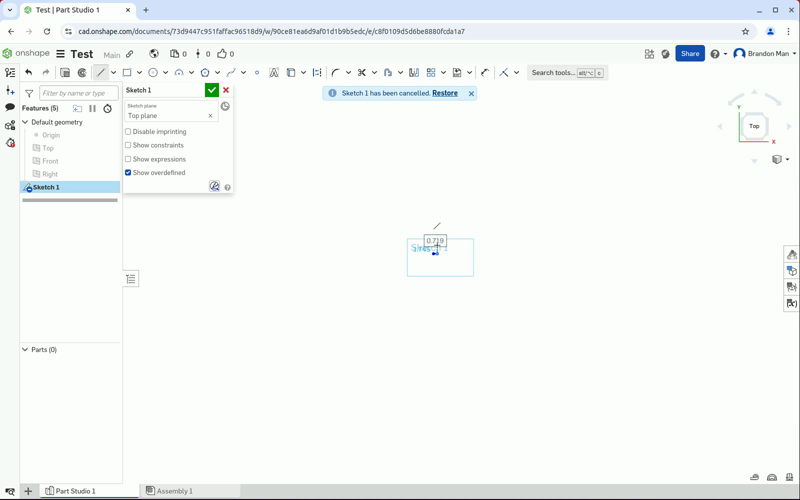
click(437, 244)
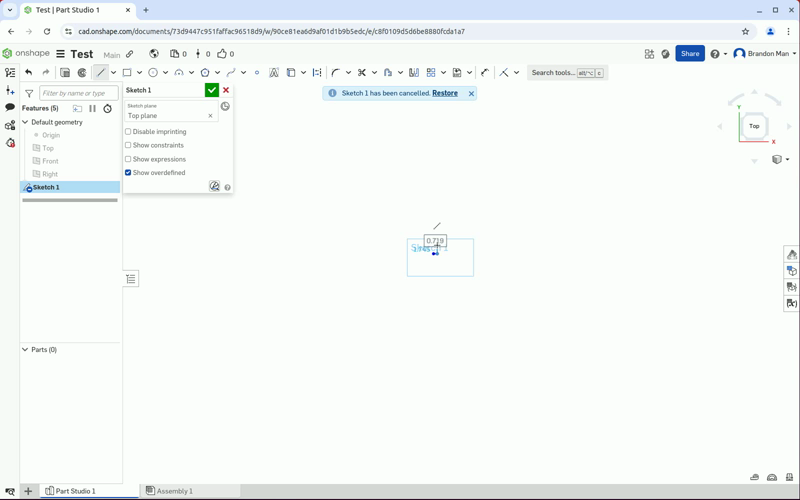
key_up(shift)
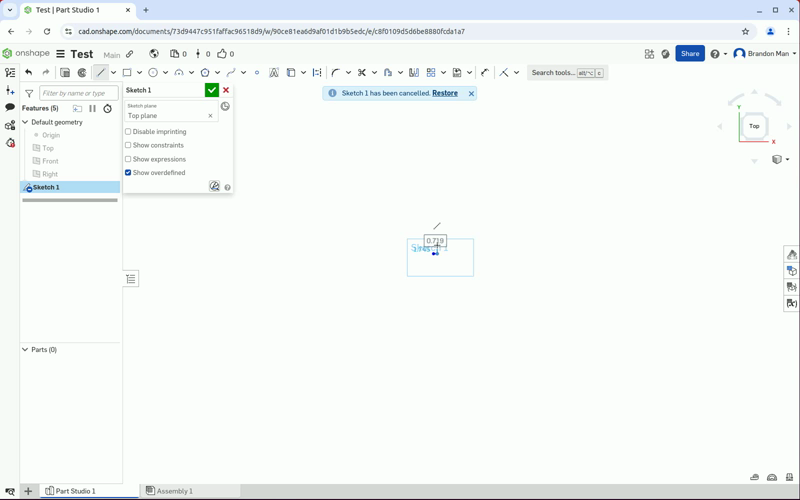
key_down(shift)
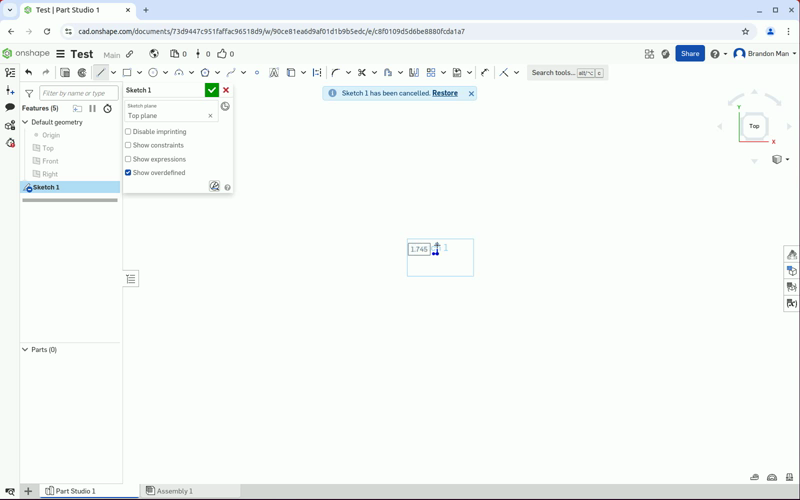
mouse_move(467, 244)
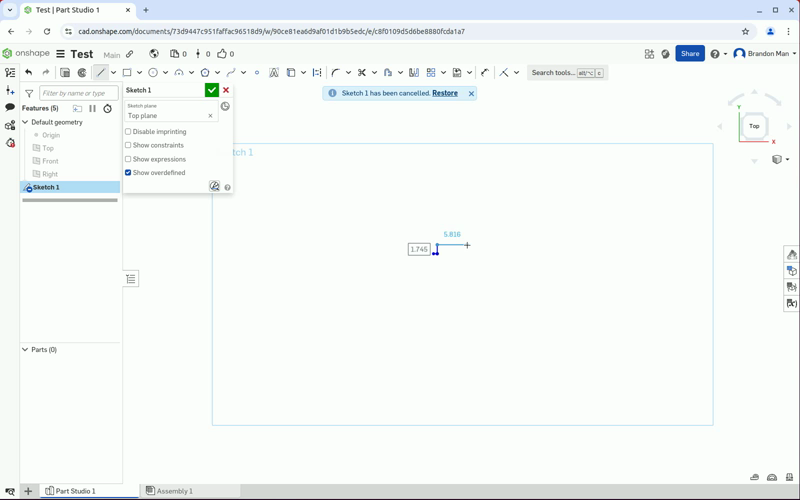
mouse_move(433, 244)
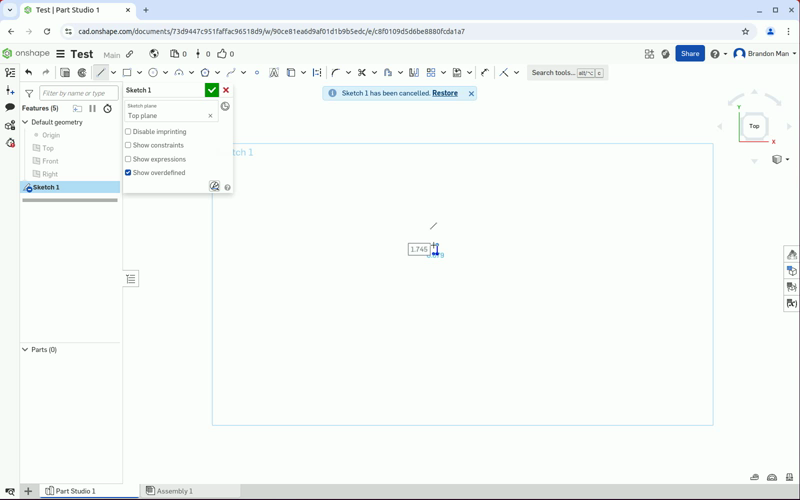
scroll(6)
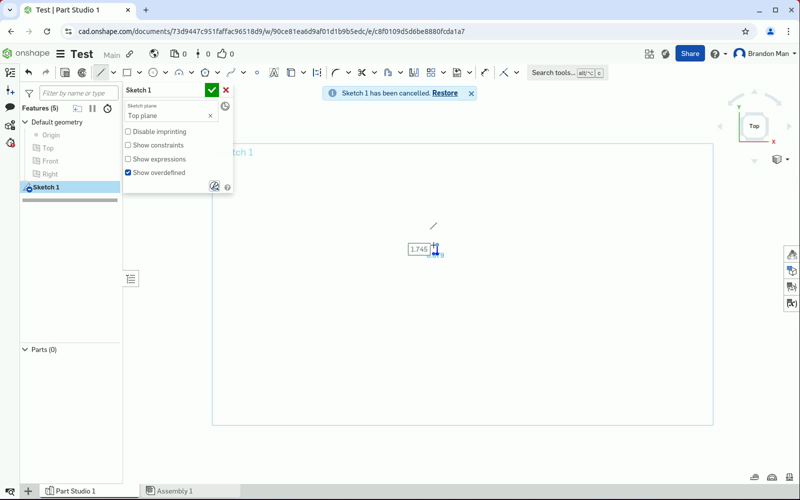
scroll(6)
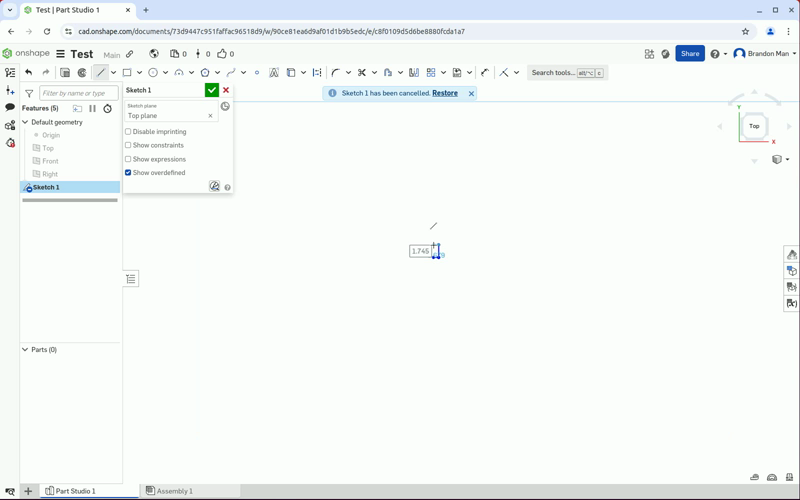
scroll(6)
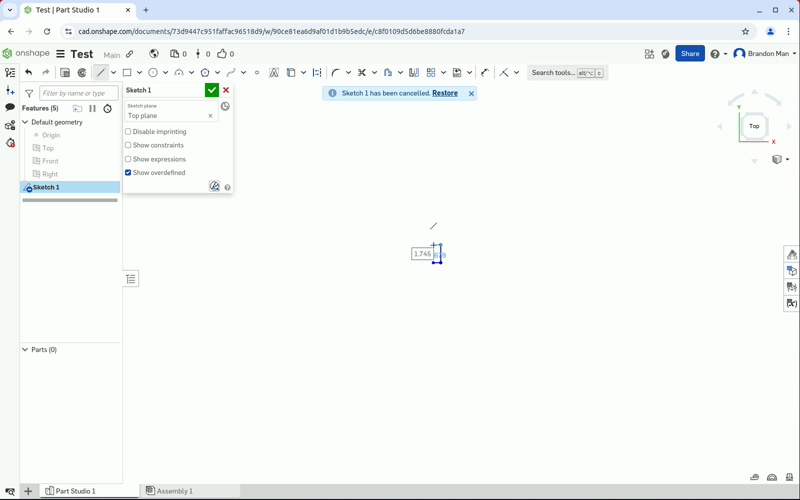
scroll(6)
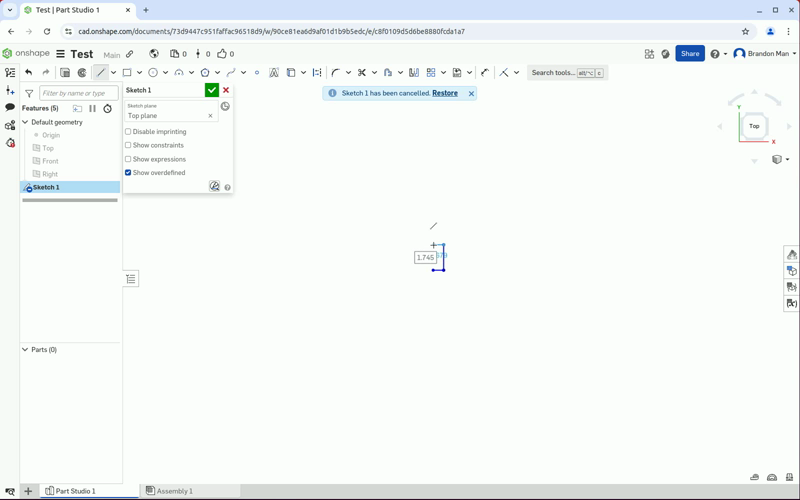
scroll(6)
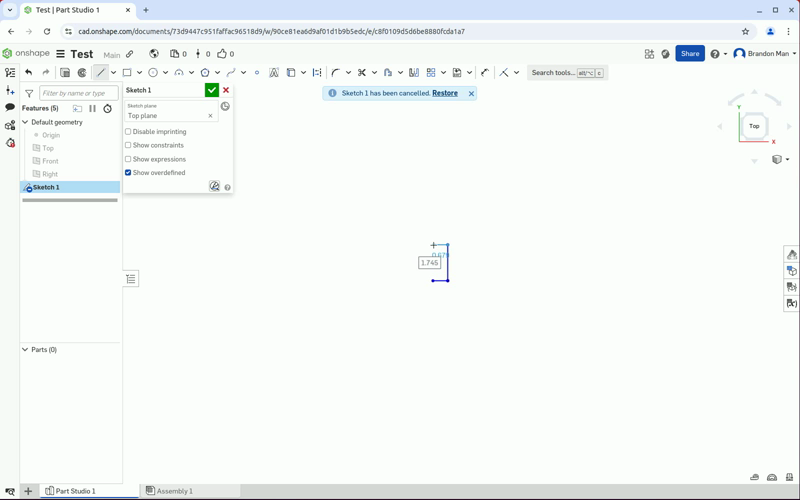
scroll(6)
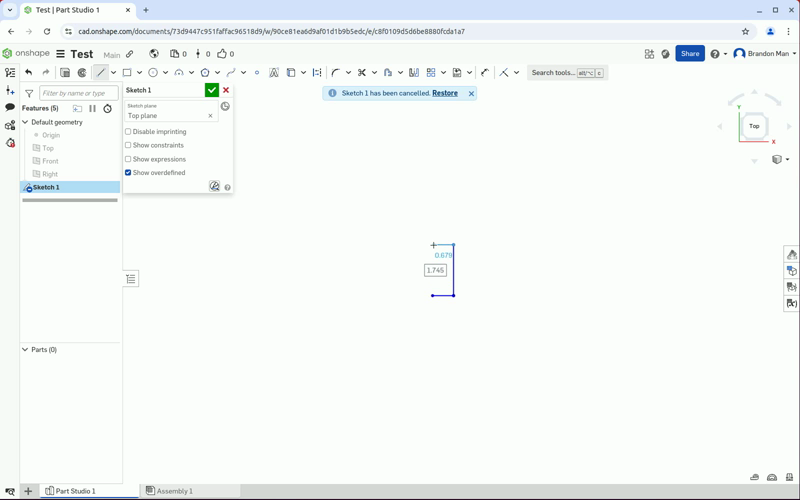
scroll(6)
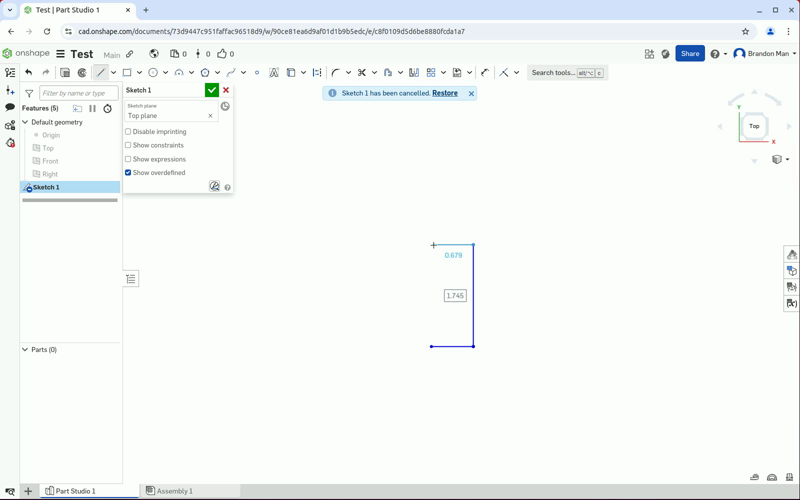
click(433, 244)
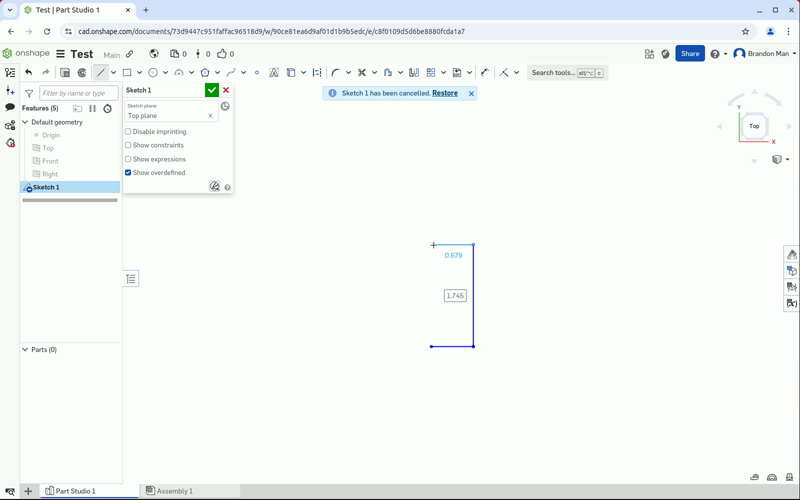
scroll(-6)
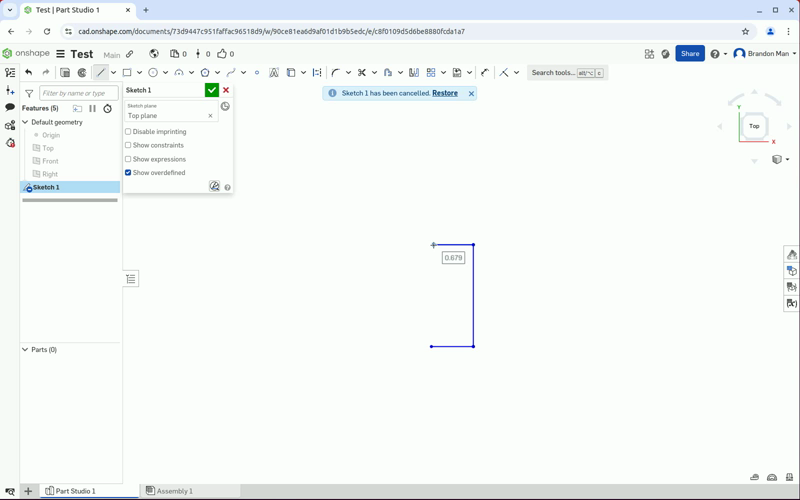
scroll(-6)
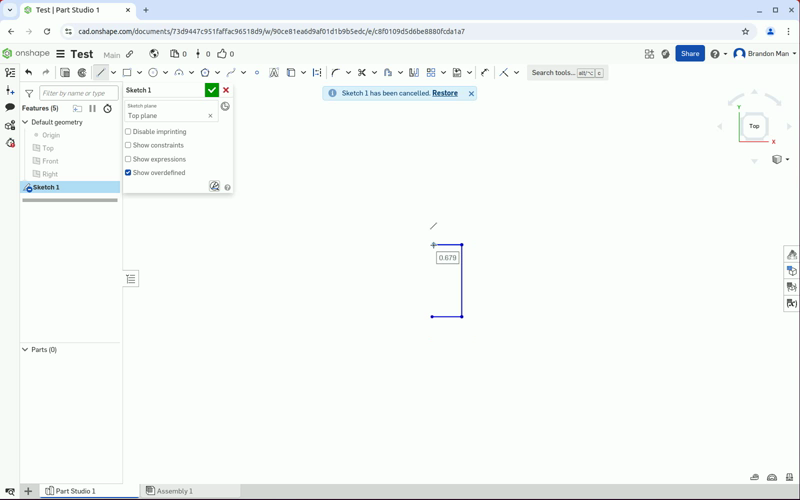
scroll(-6)
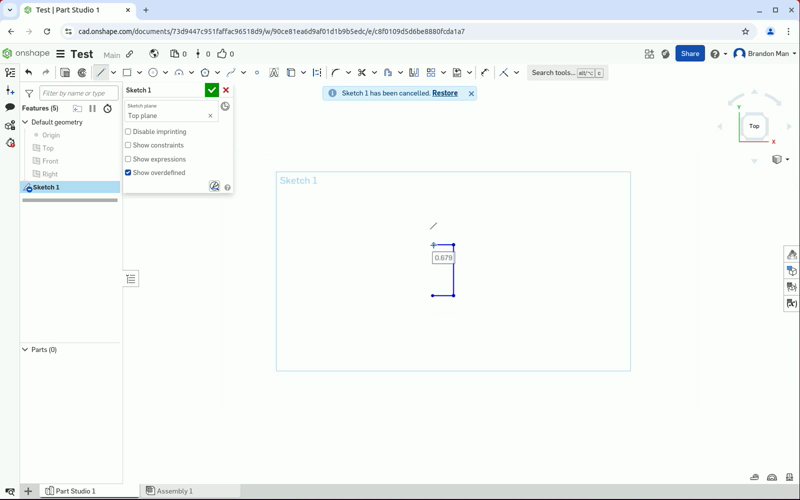
scroll(-6)
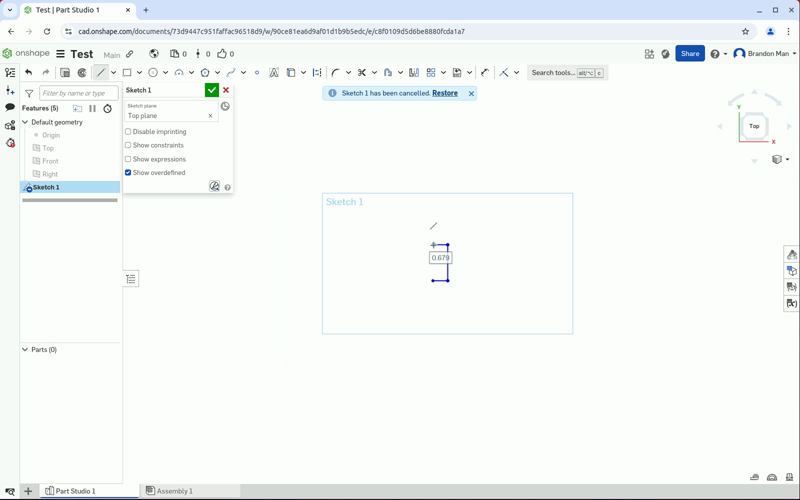
scroll(-6)
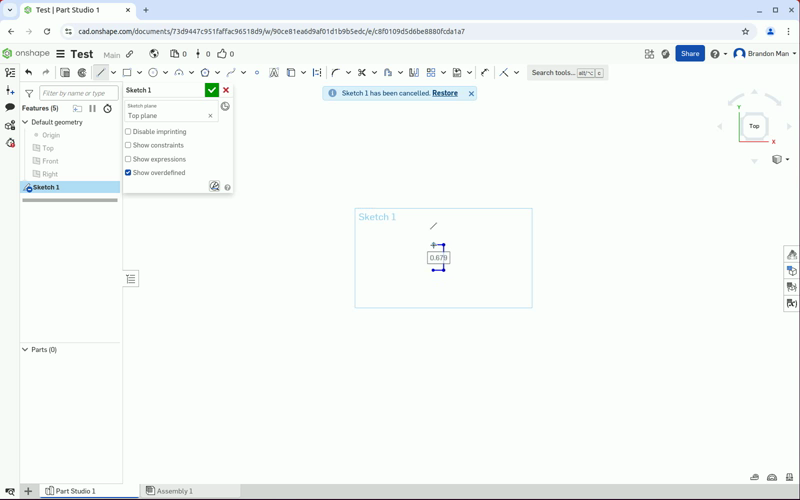
scroll(-6)
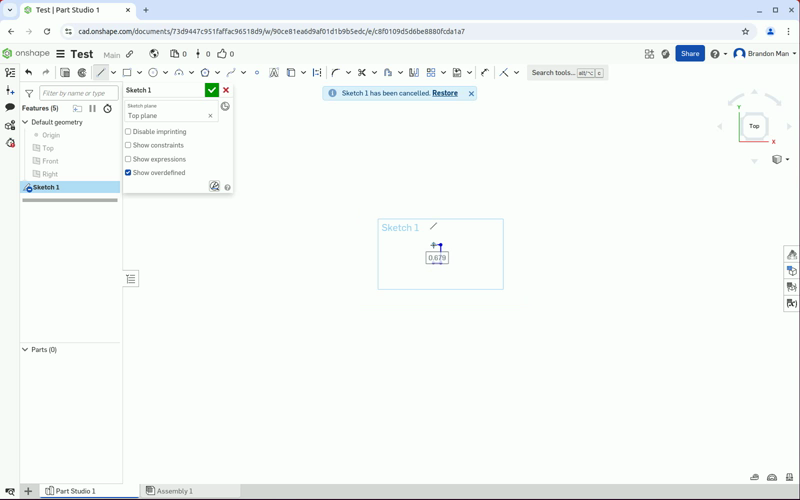
scroll(-6)
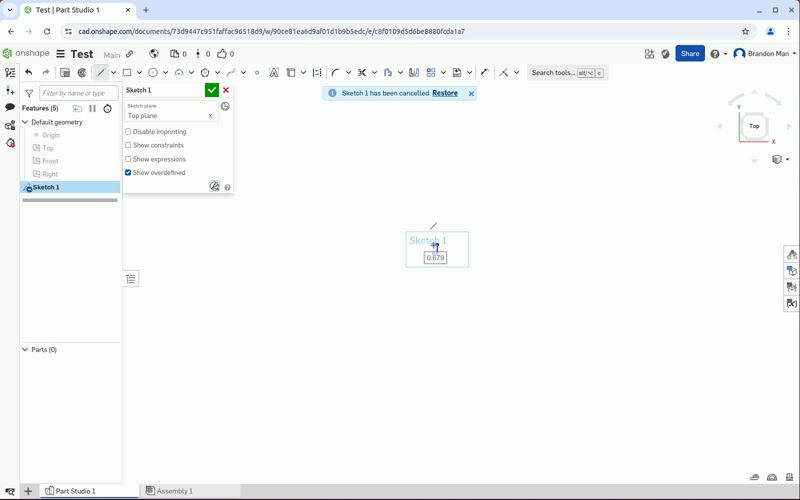
key_up(shift)
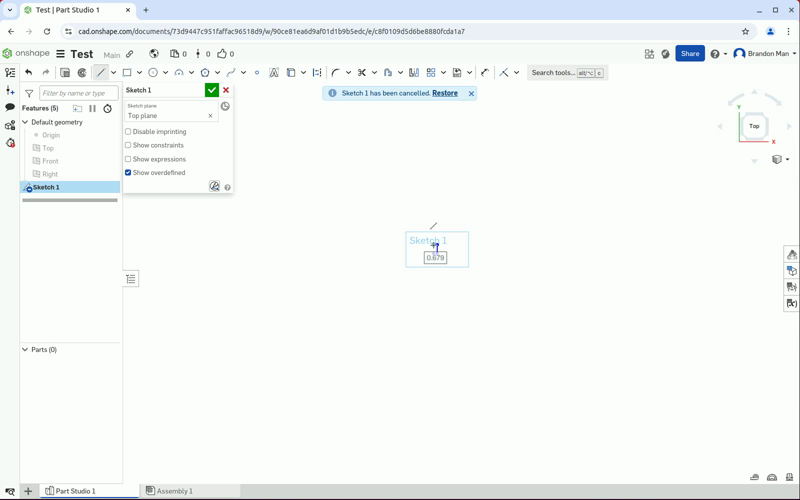
mouse_move(463, 244)
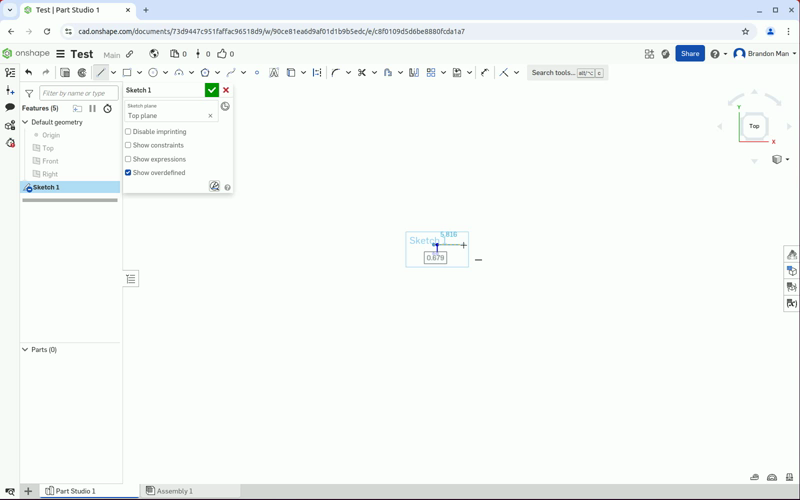
key_down(shift)
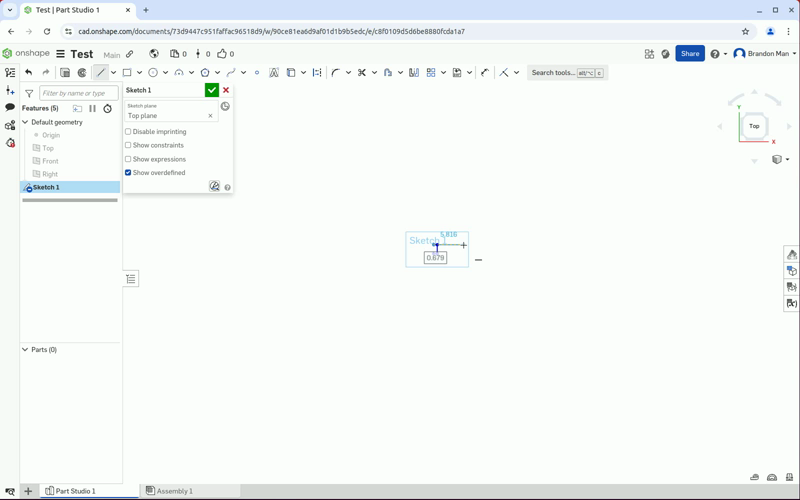
mouse_move(433, 253)
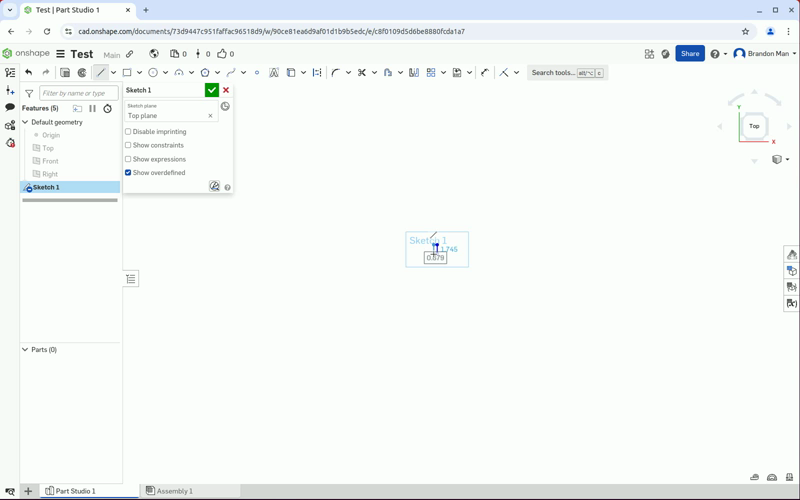
scroll(6)
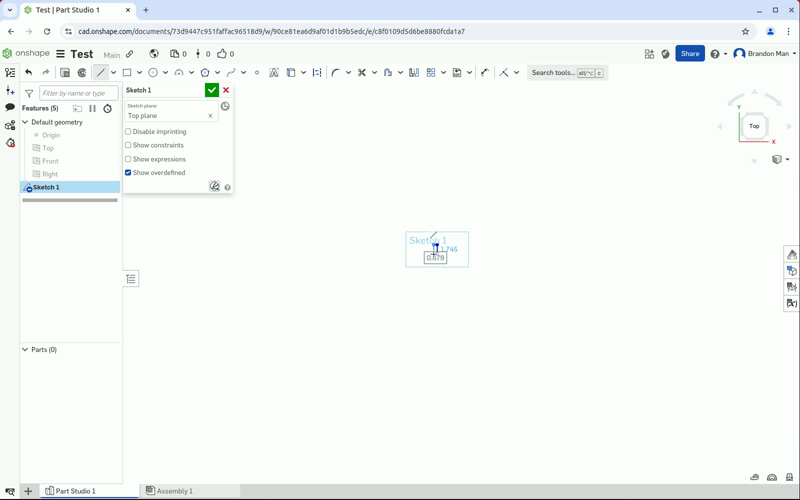
scroll(6)
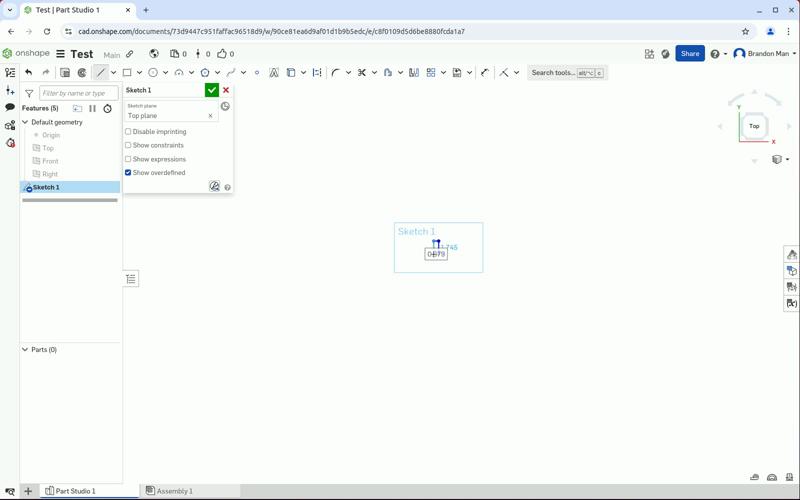
scroll(6)
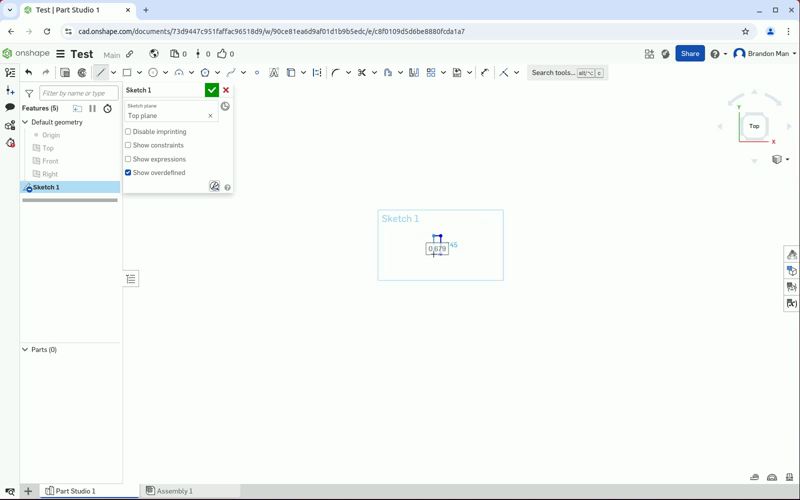
scroll(6)
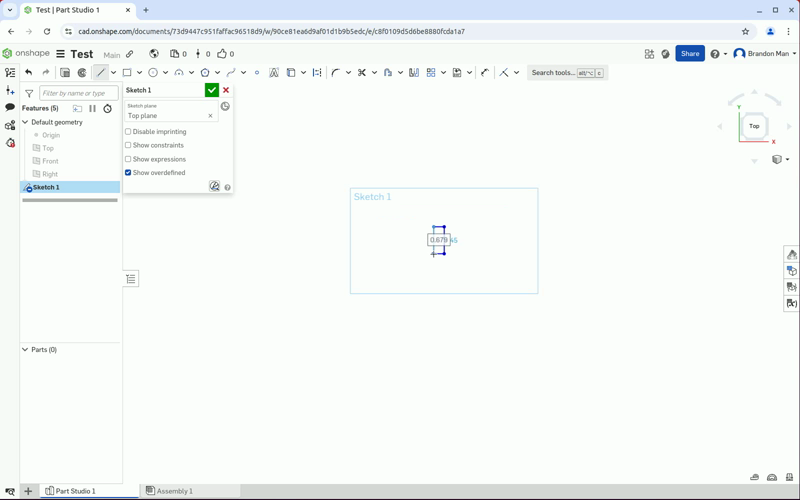
scroll(6)
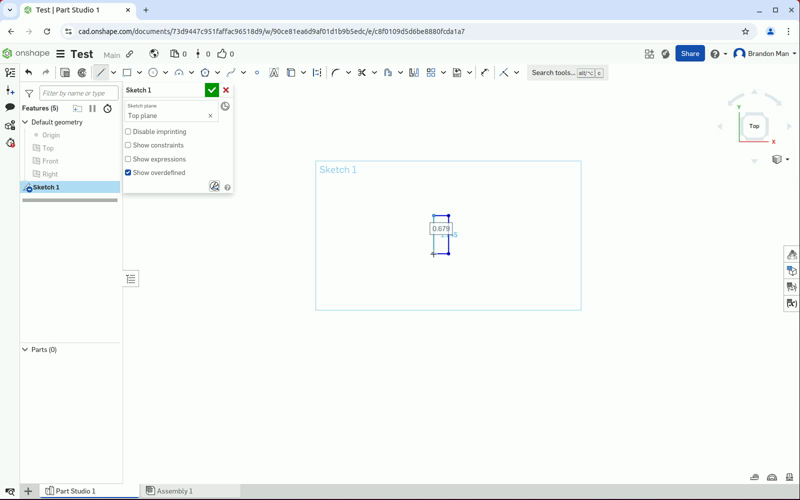
scroll(6)
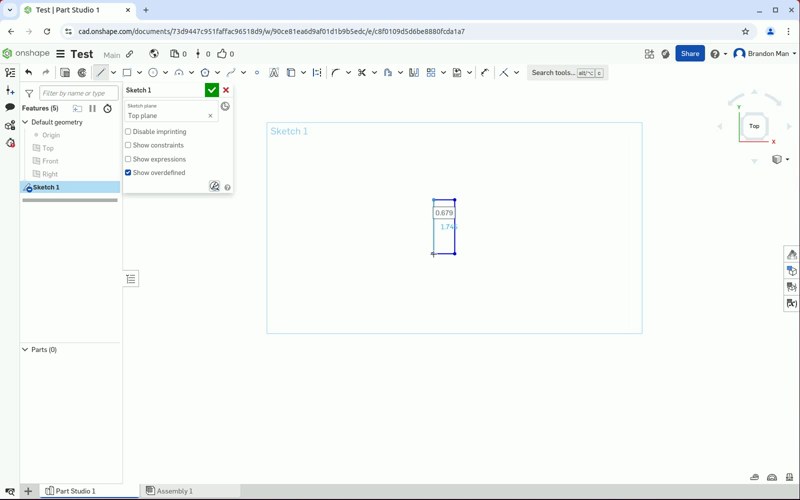
scroll(6)
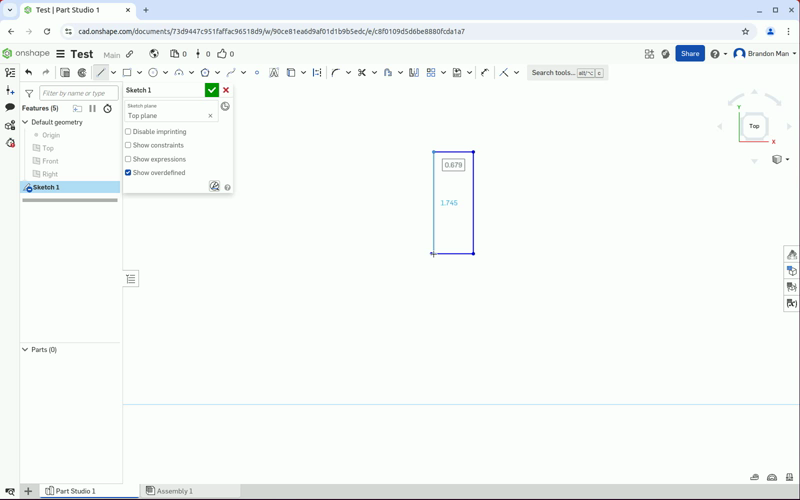
key_up(shift)
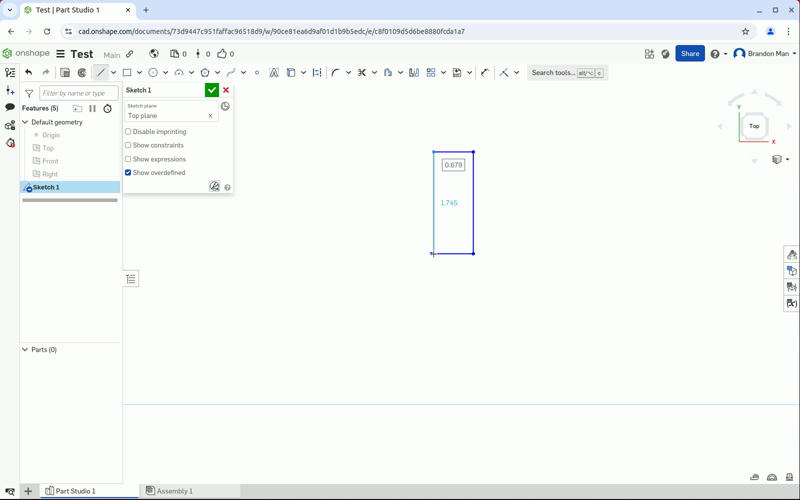
click(433, 253)
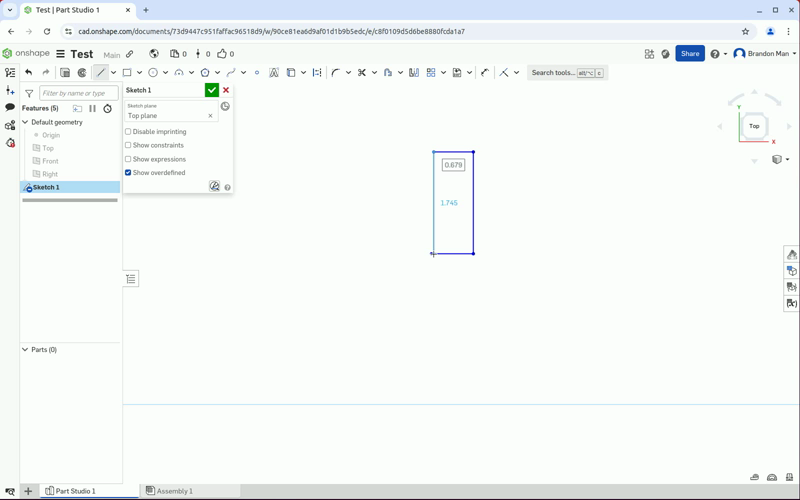
scroll(-6)
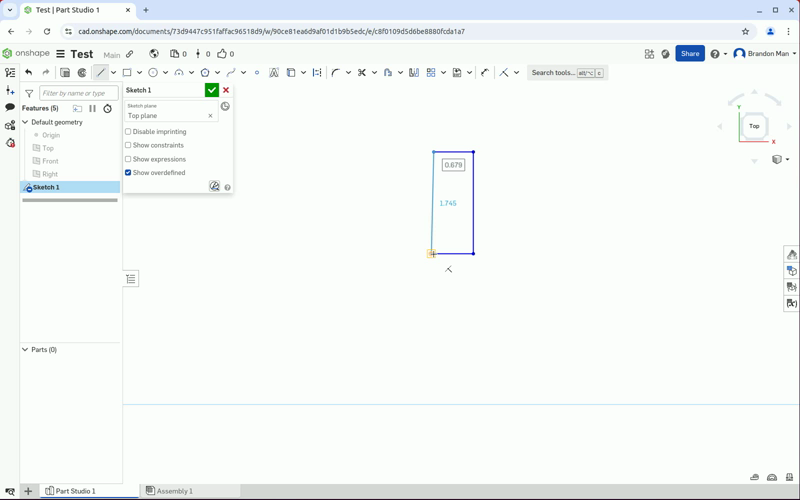
scroll(-6)
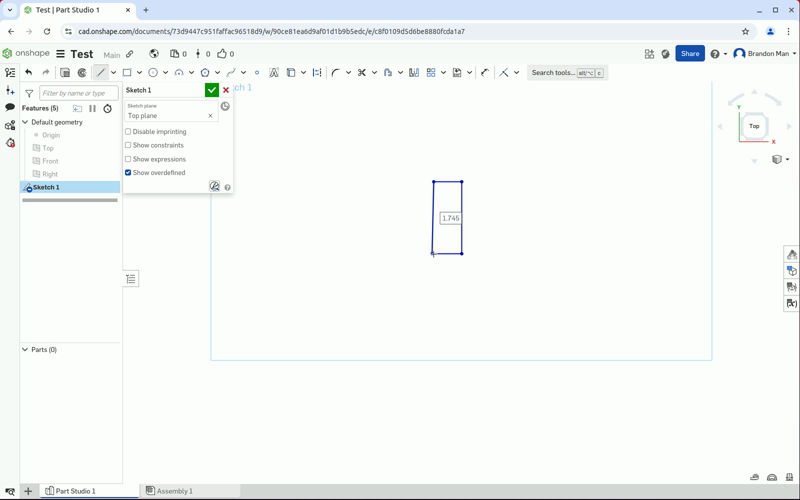
scroll(-6)
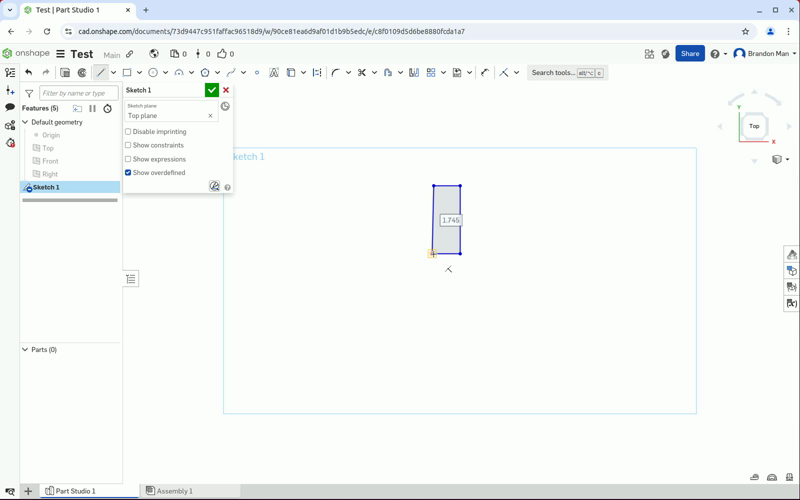
scroll(-6)
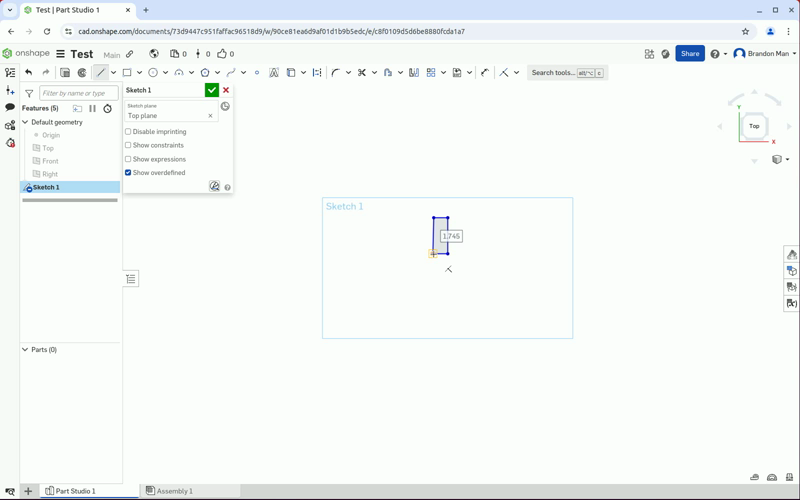
scroll(-6)
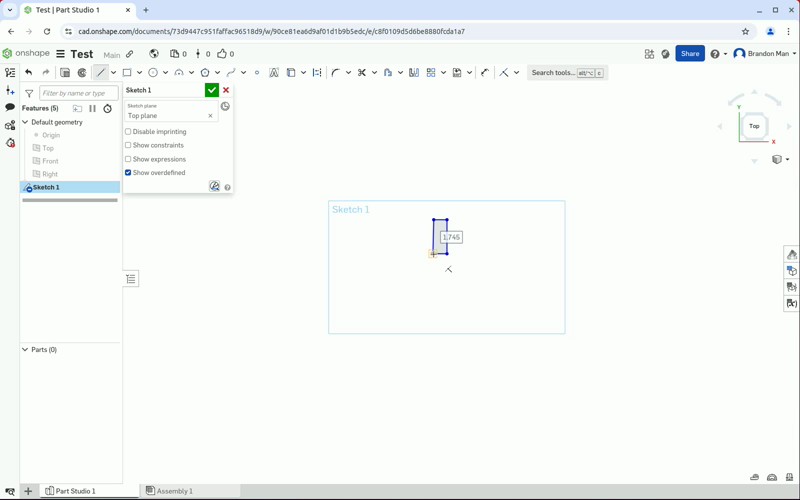
scroll(-6)
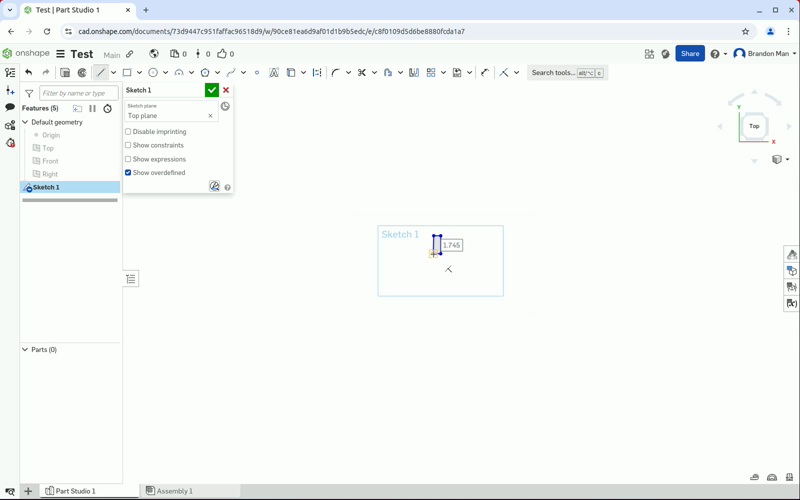
scroll(-6)
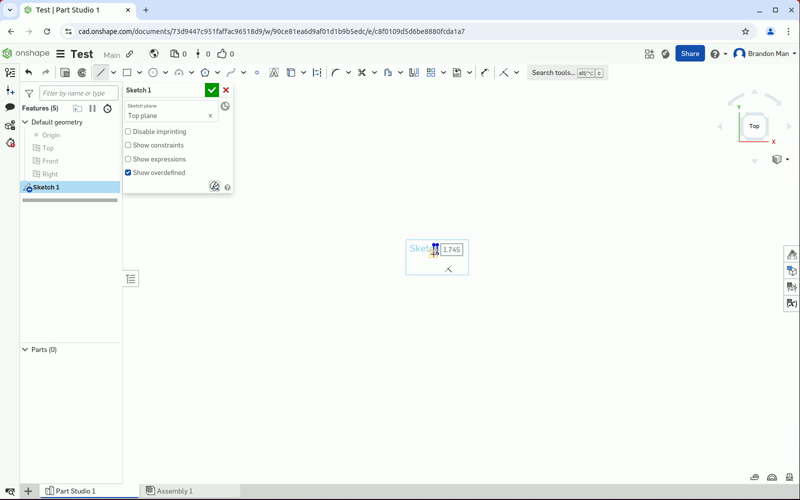
key(esc)
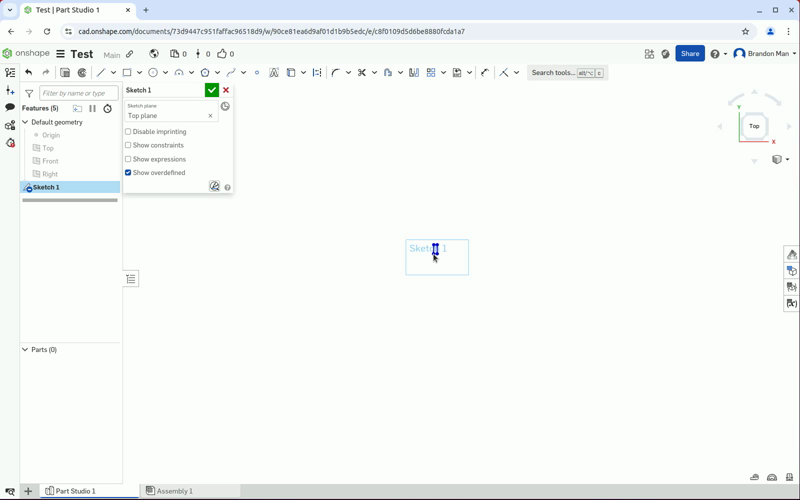
mouse_move(436, 249)
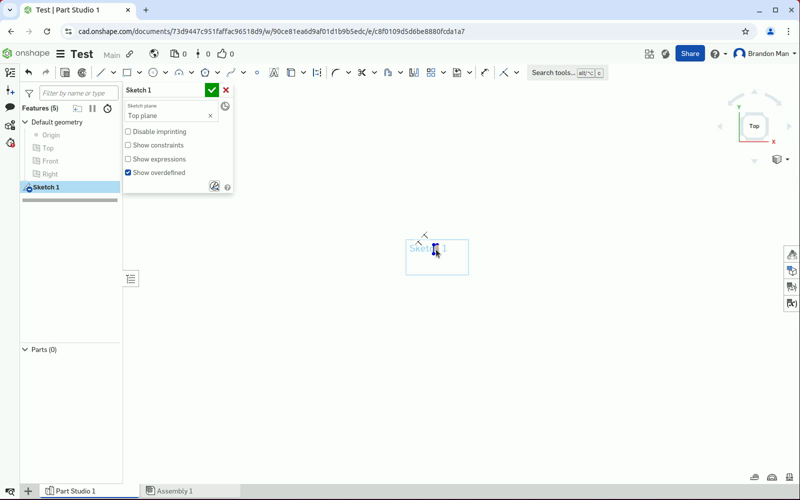
scroll(6)
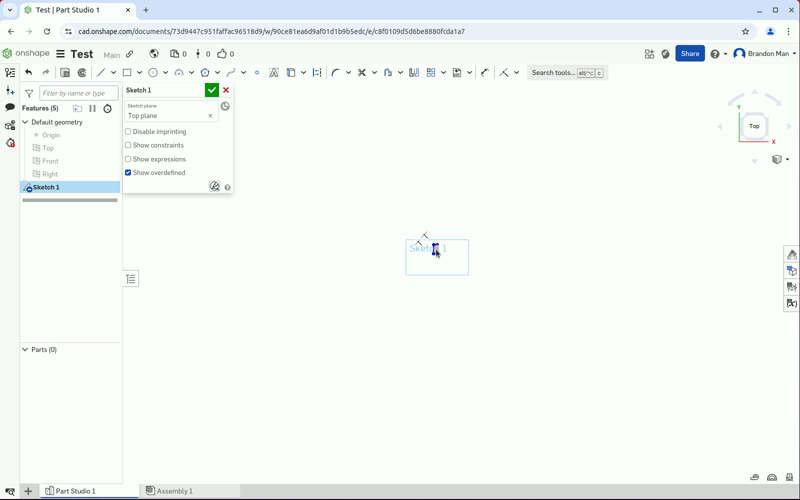
scroll(6)
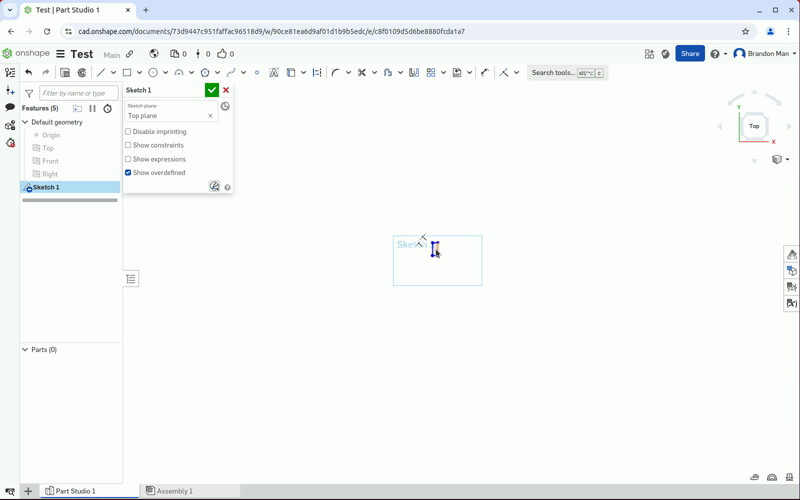
scroll(6)
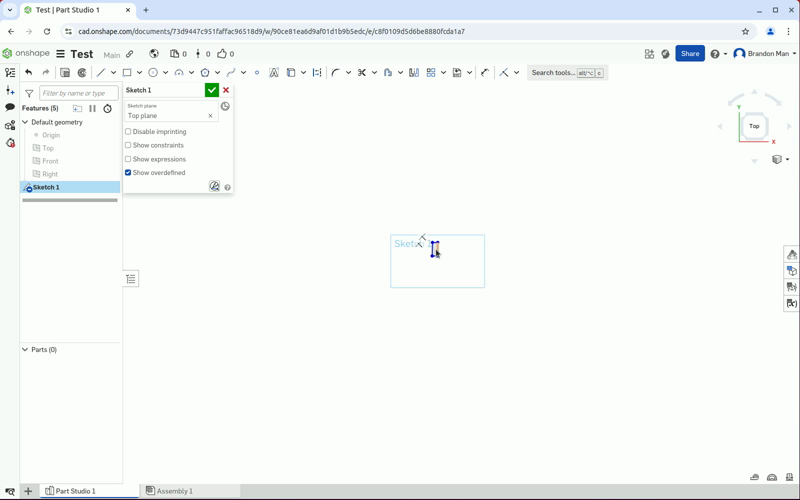
scroll(6)
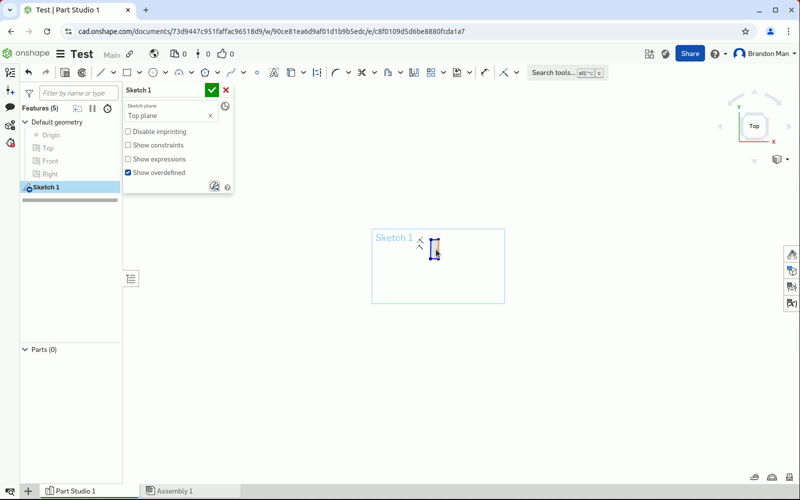
scroll(6)
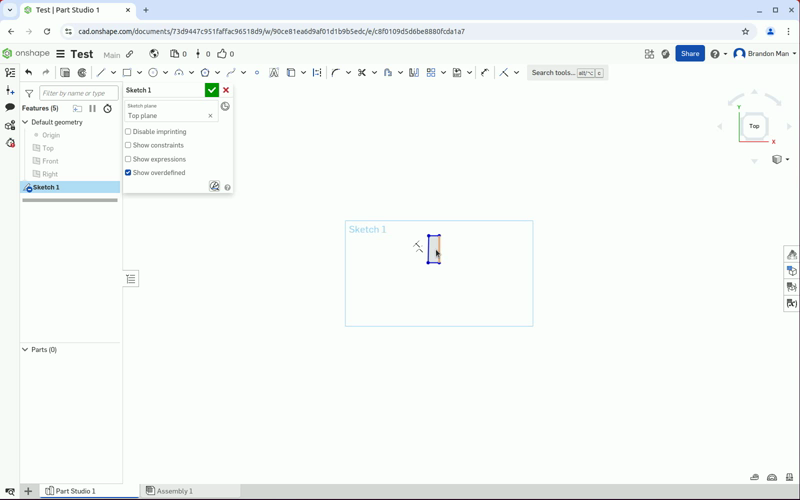
scroll(6)
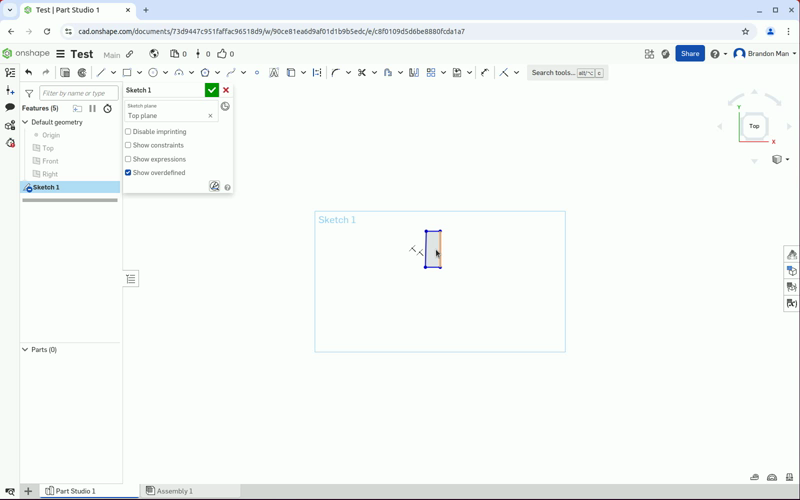
scroll(6)
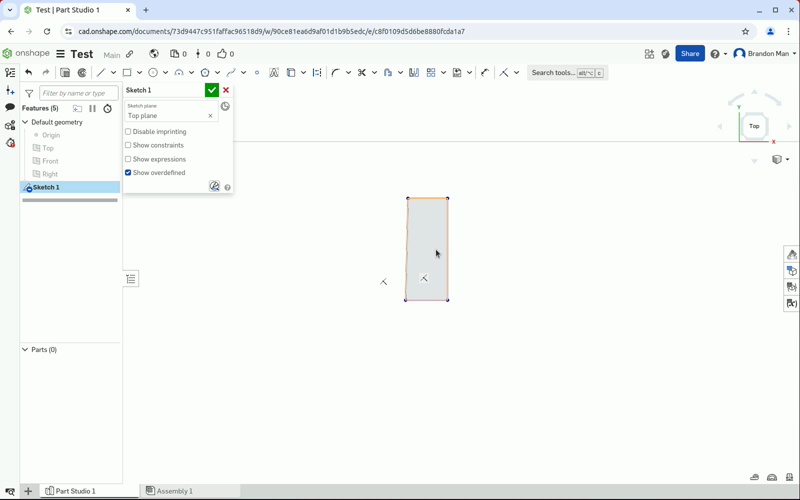
click(436, 249)
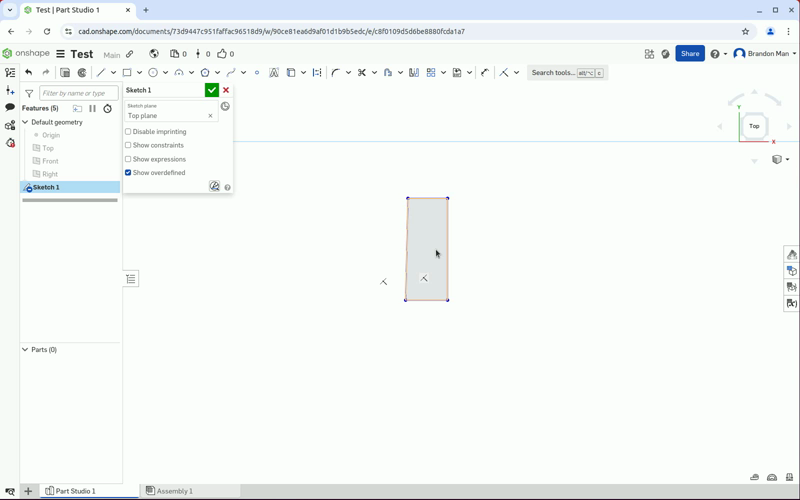
scroll(-6)
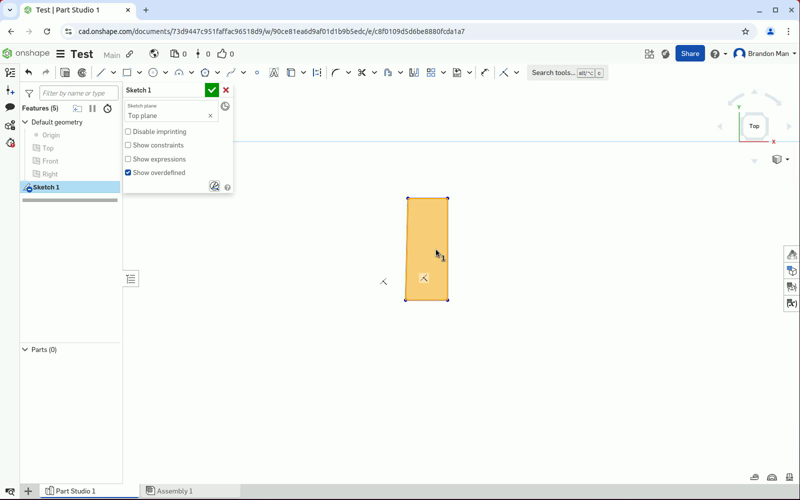
scroll(-6)
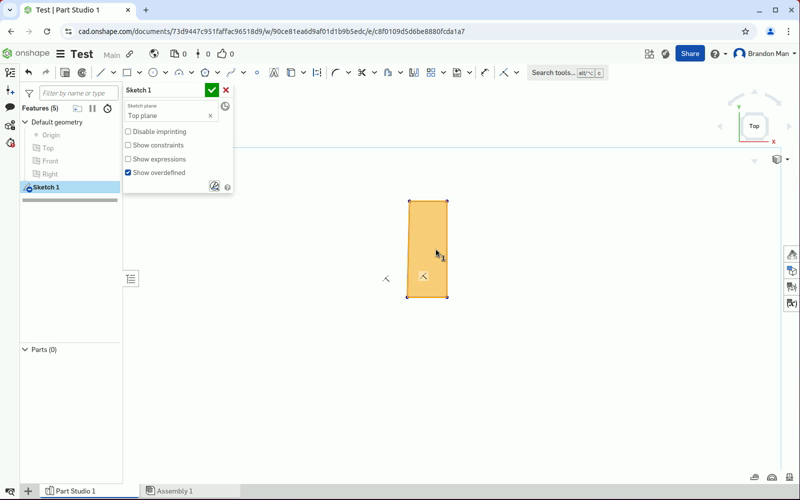
scroll(-6)
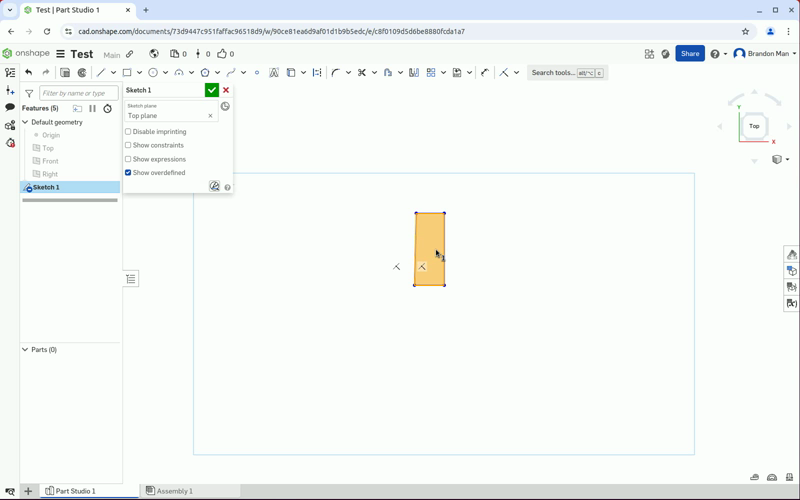
scroll(-6)
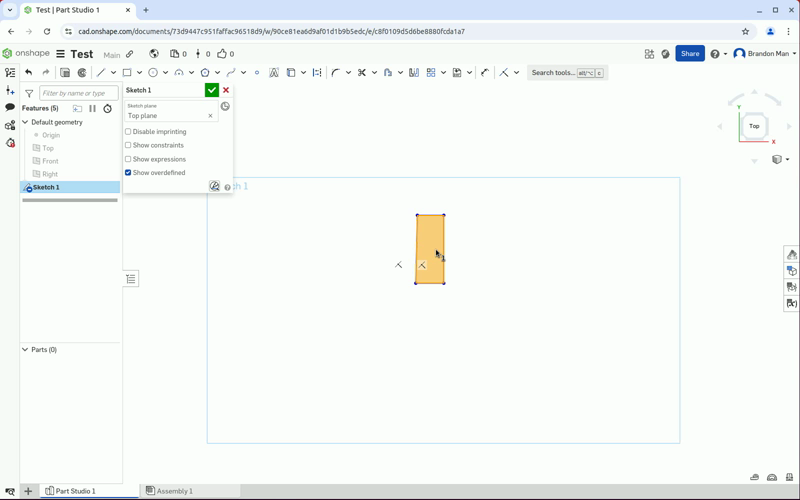
scroll(-6)
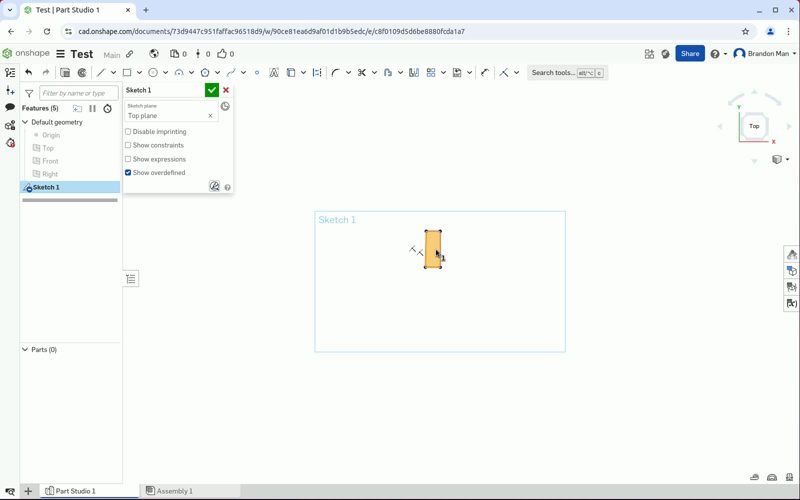
scroll(-6)
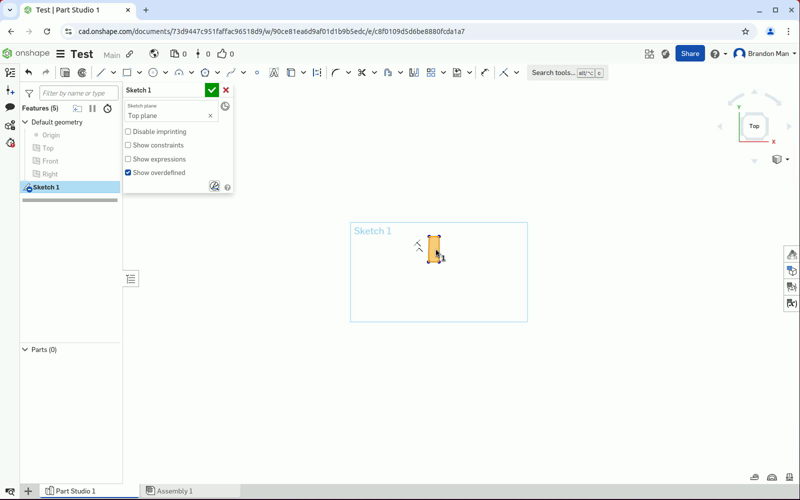
scroll(-6)
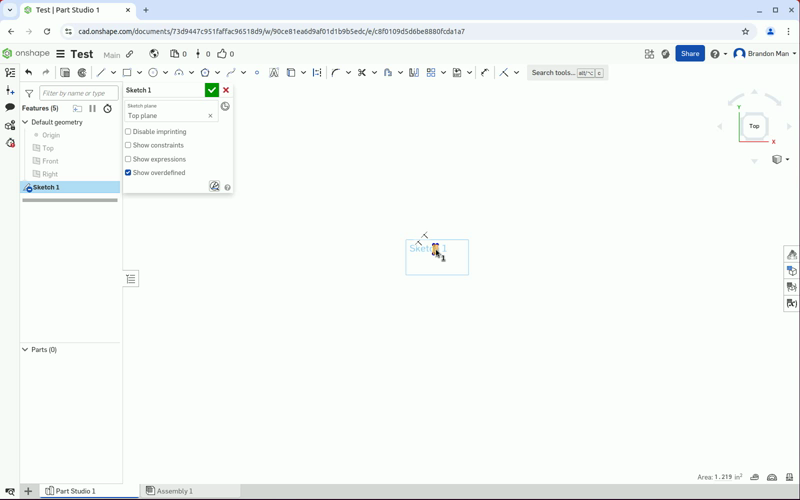
mouse_move(73, 352)
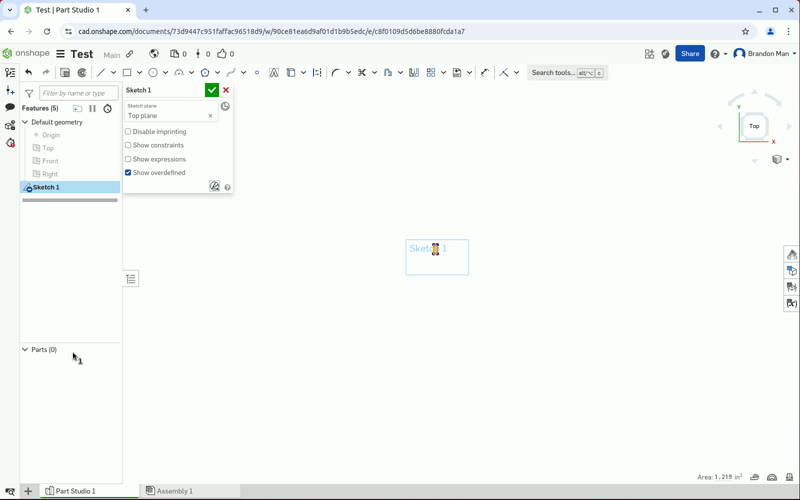
key(shift+y)
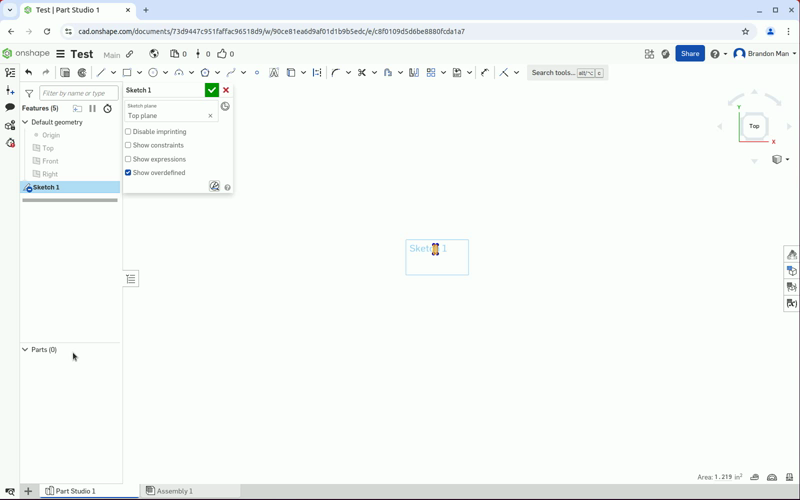
key(shift+e)
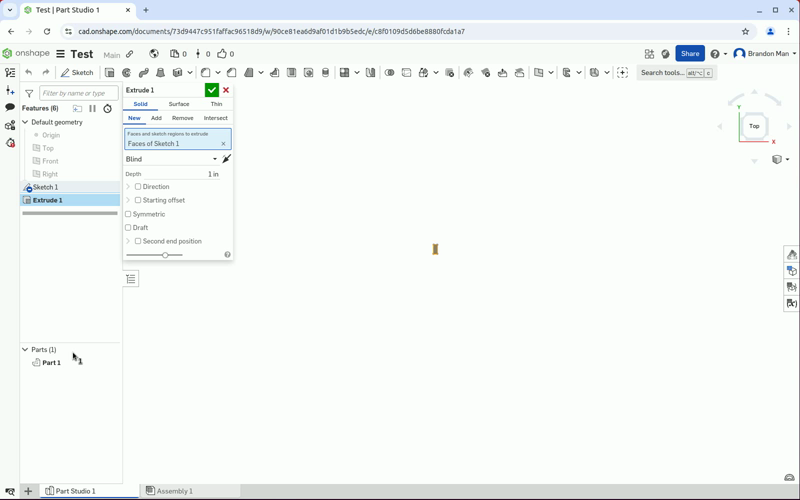
mouse_move(143, 106)
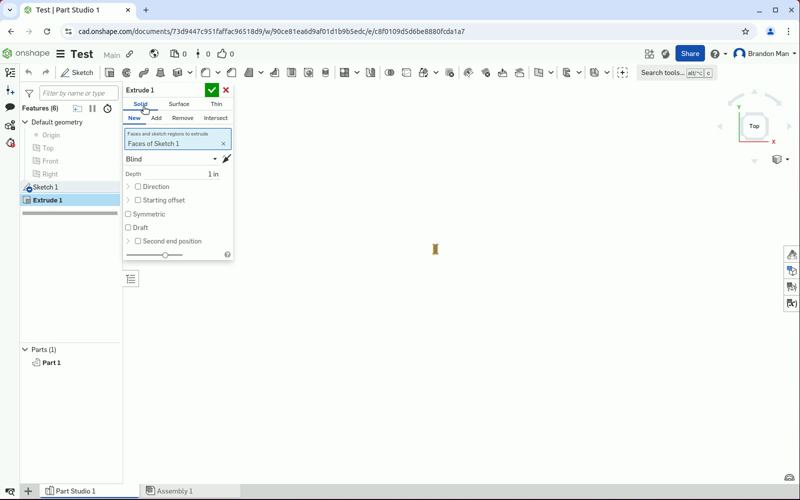
click(143, 106)
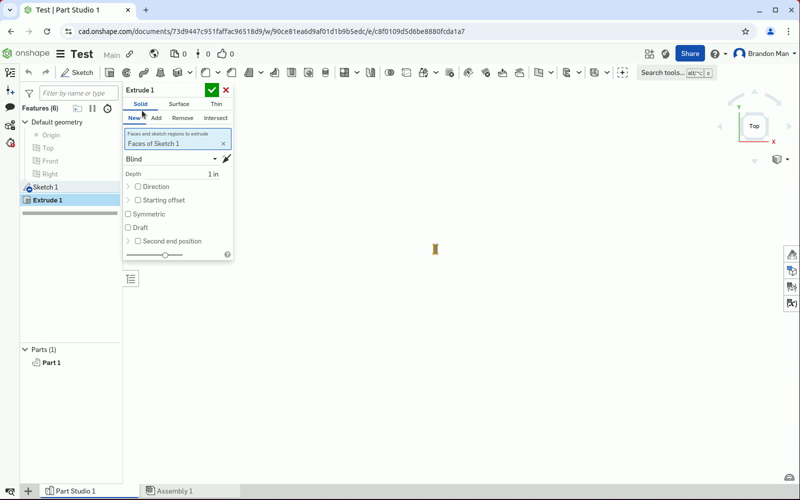
mouse_move(137, 120)
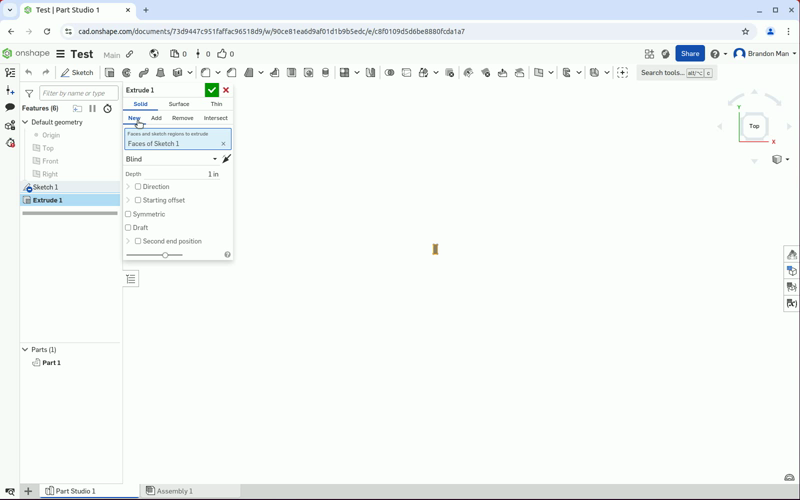
click(137, 120)
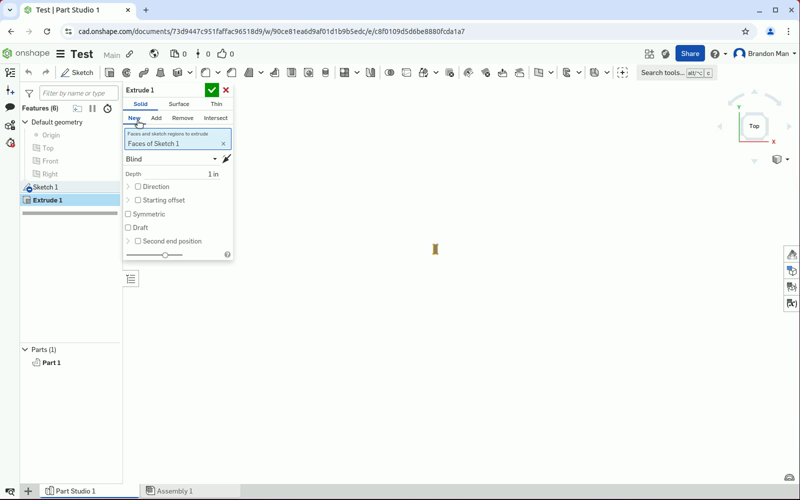
key(tab, 4)
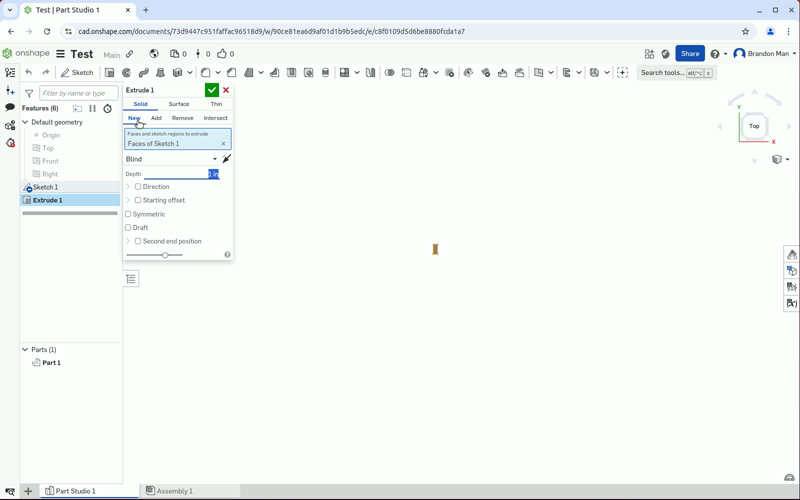
text(23.108)
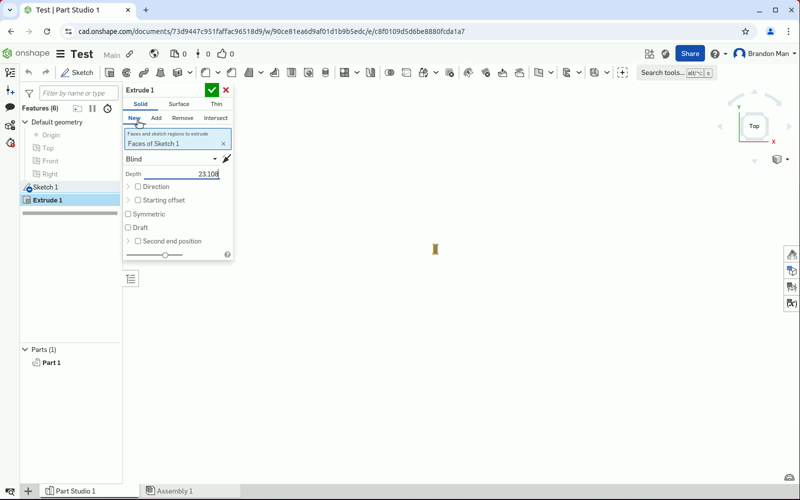
key(enter)
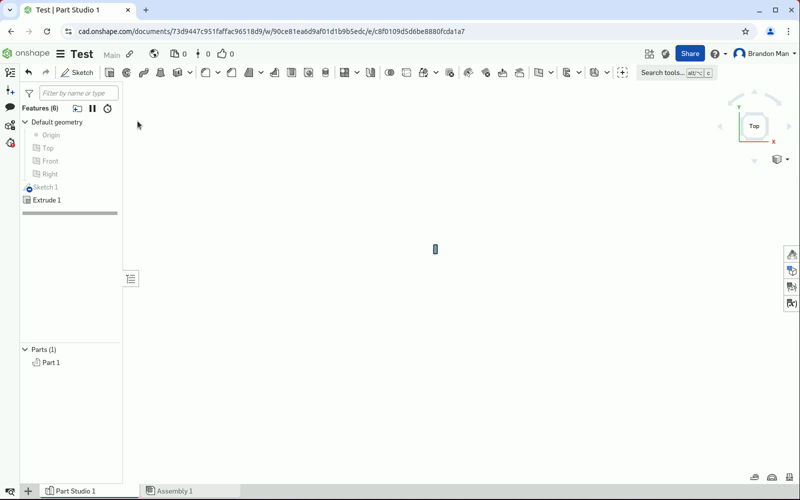
key(shift+h)
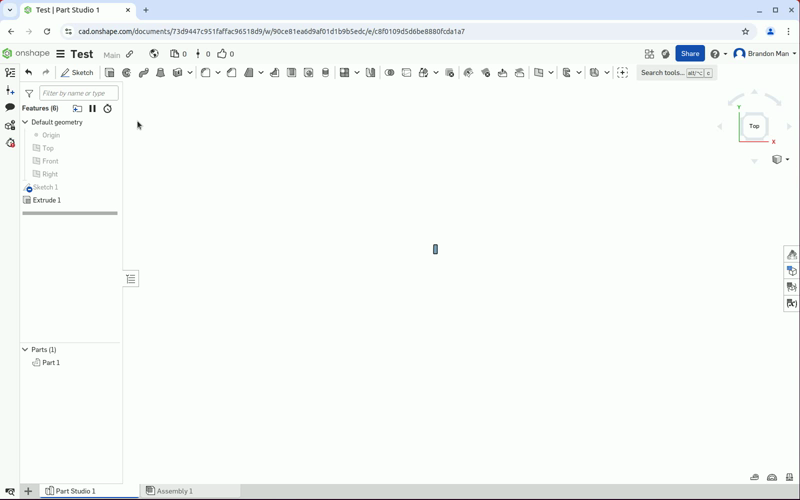
key(shift+h)
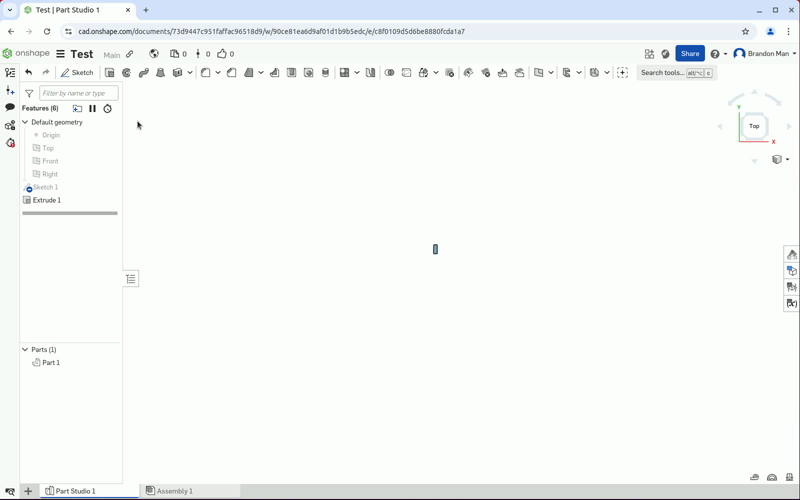
mouse_move(73, 189)
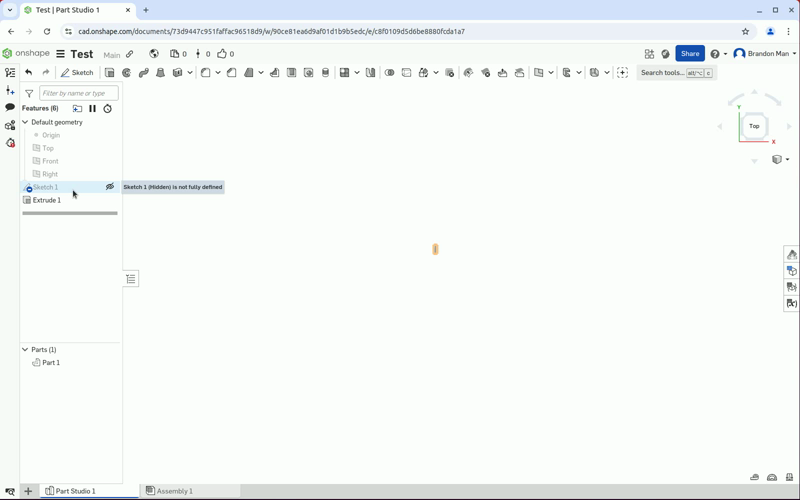
click(73, 189)
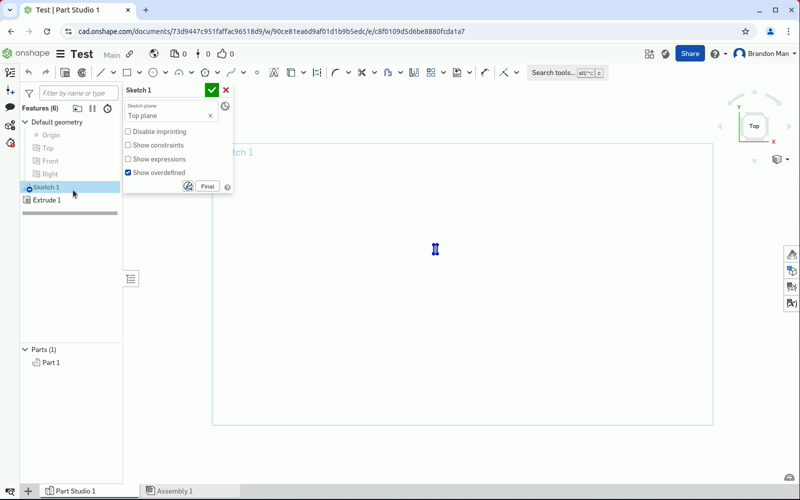
mouse_move(229, 92)
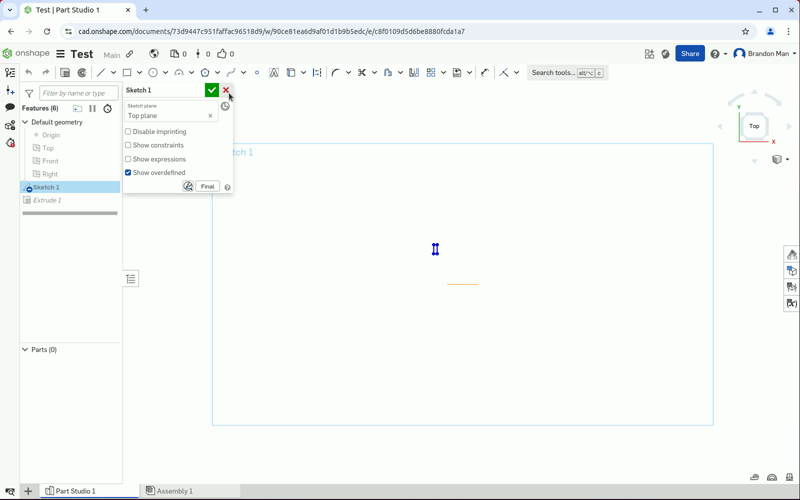
click(229, 92)
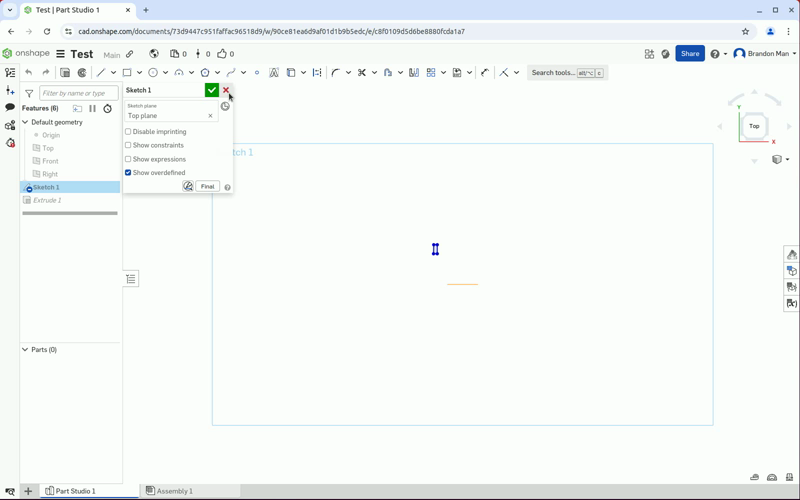
key(shift+s)
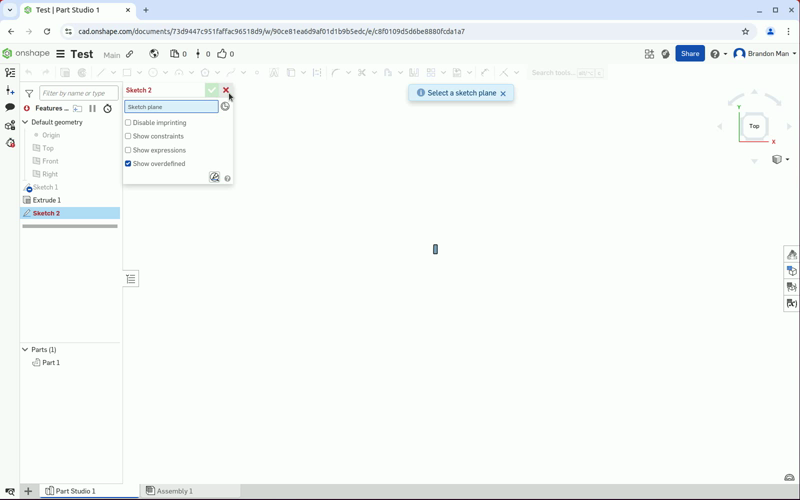
mouse_move(73, 150)
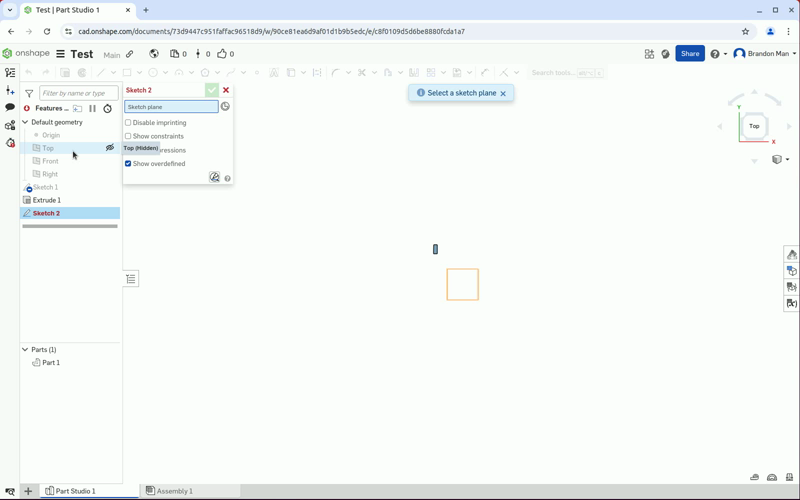
click(73, 150)
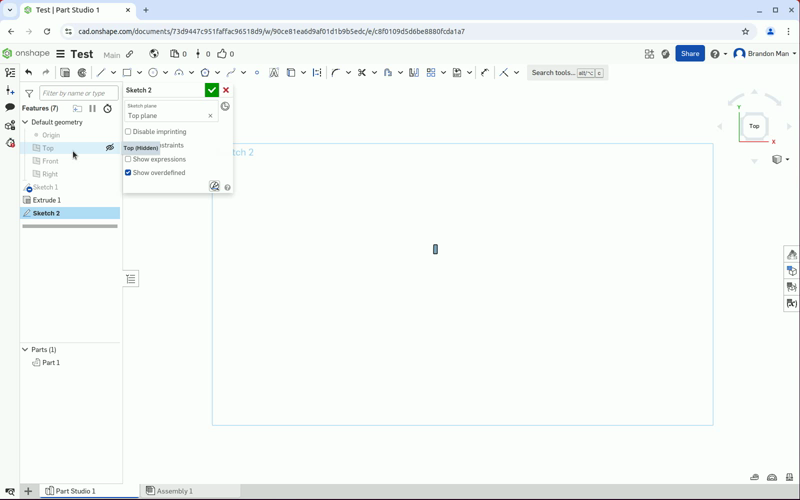
mouse_move(73, 352)
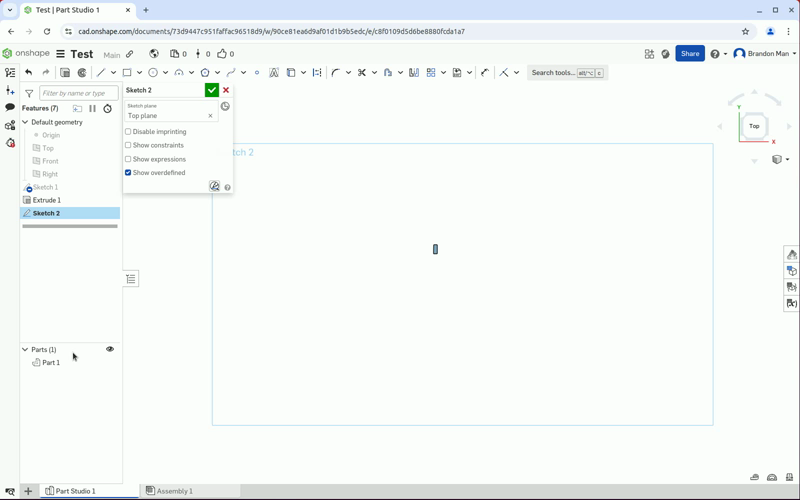
key(y)
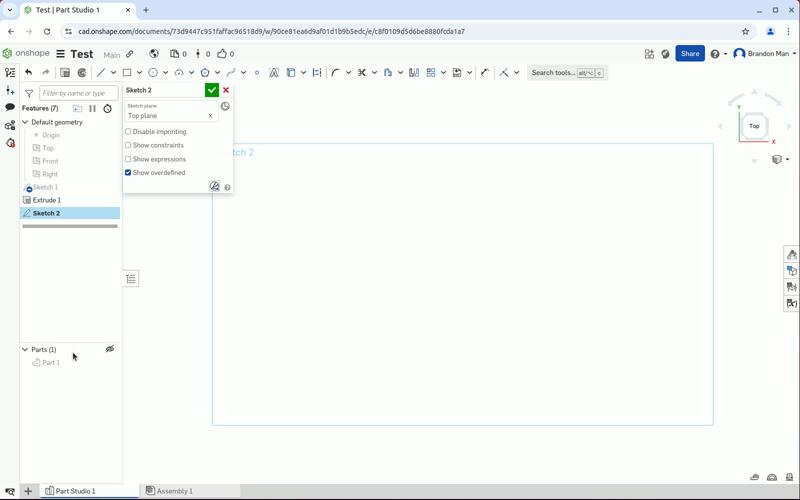
key(l)
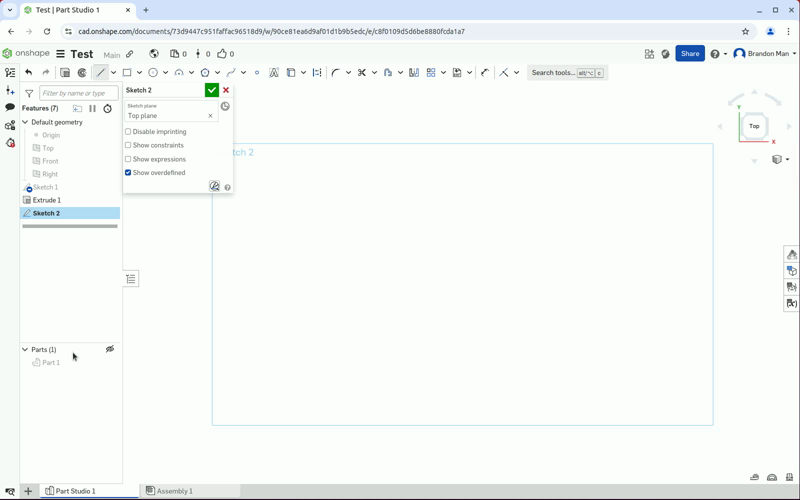
key_down(shift)
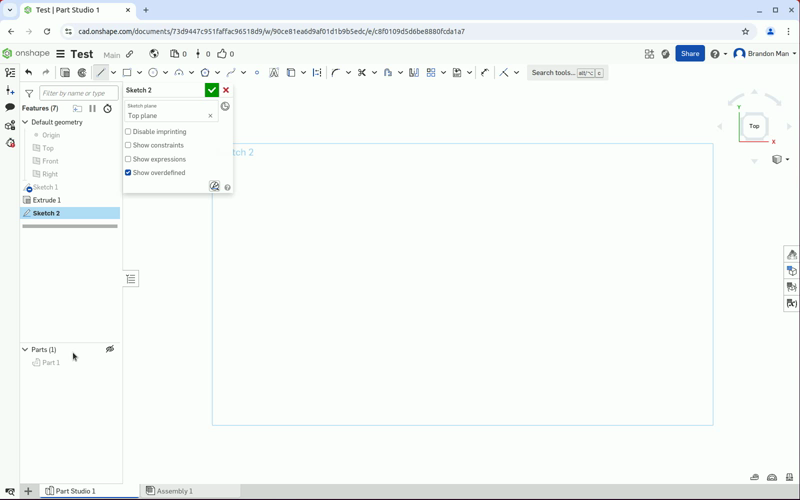
mouse_move(489, 311)
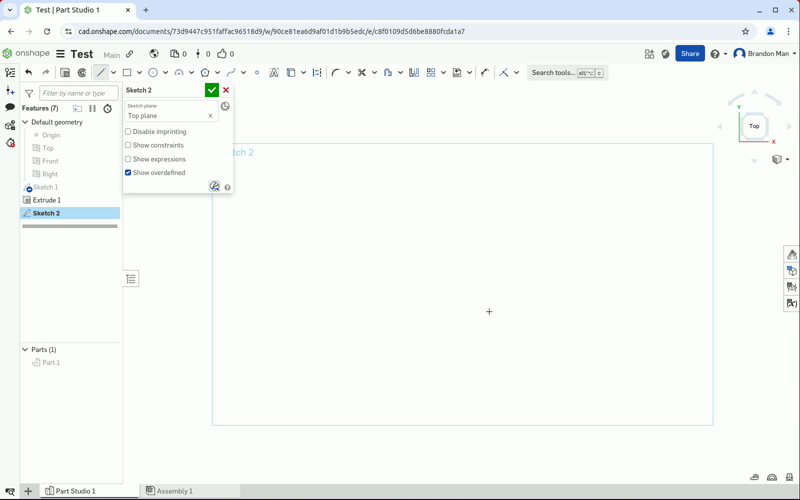
click(489, 311)
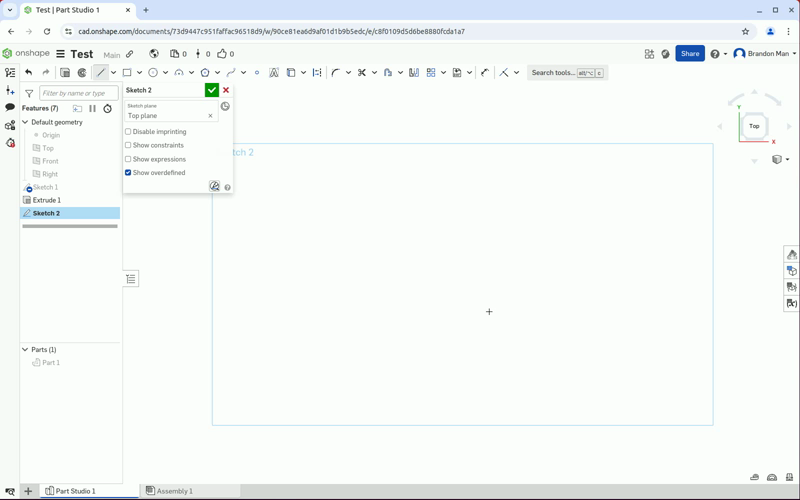
key_up(shift)
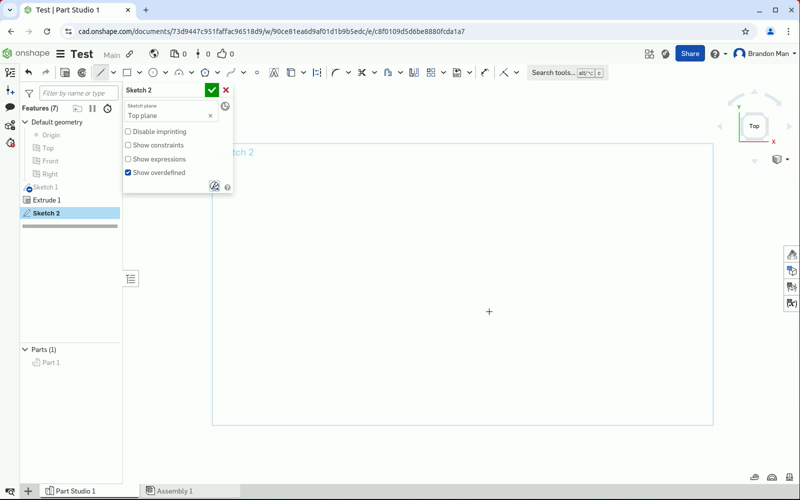
key_down(shift)
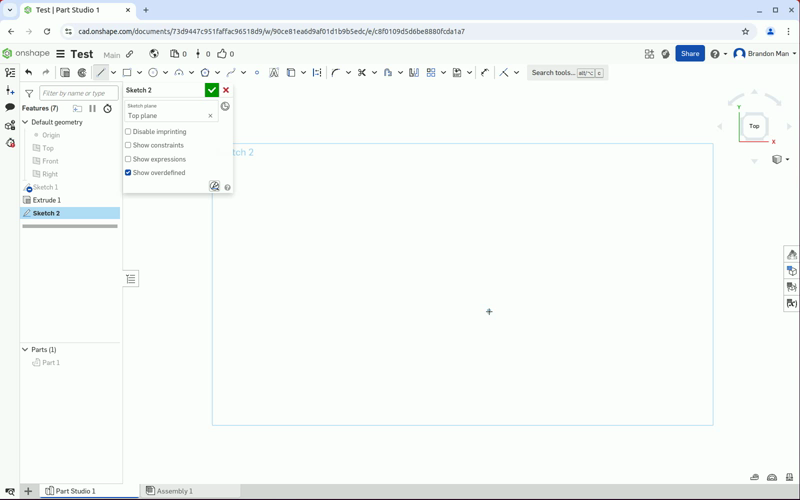
mouse_move(519, 311)
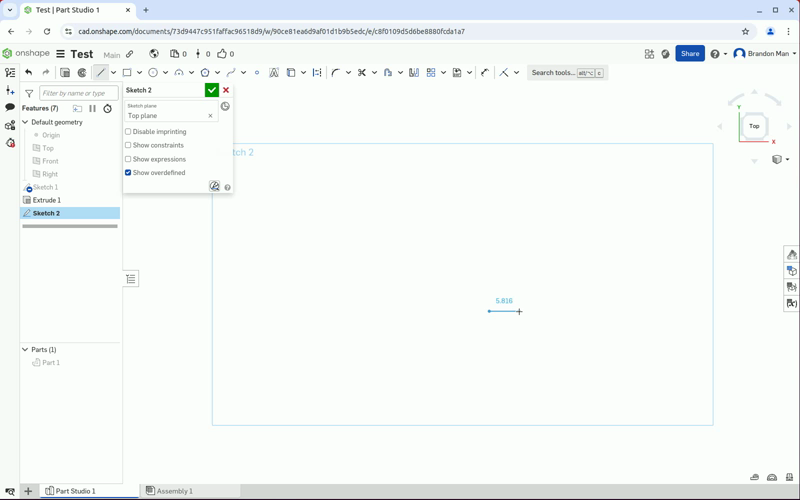
mouse_move(508, 311)
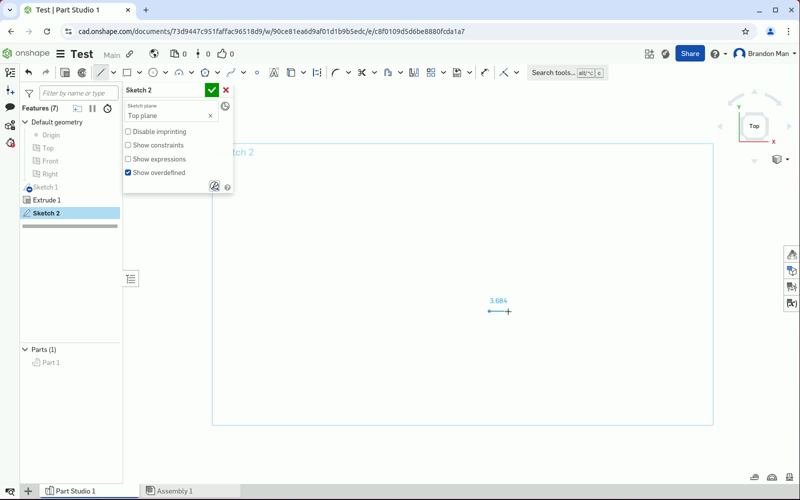
click(508, 311)
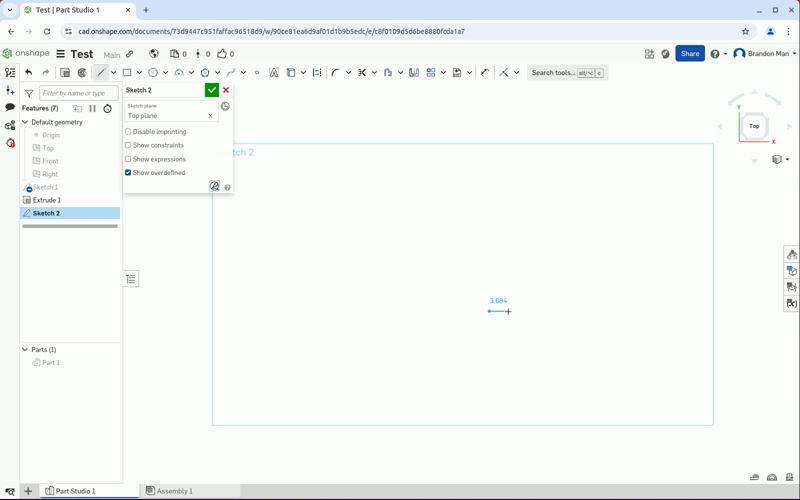
key_up(shift)
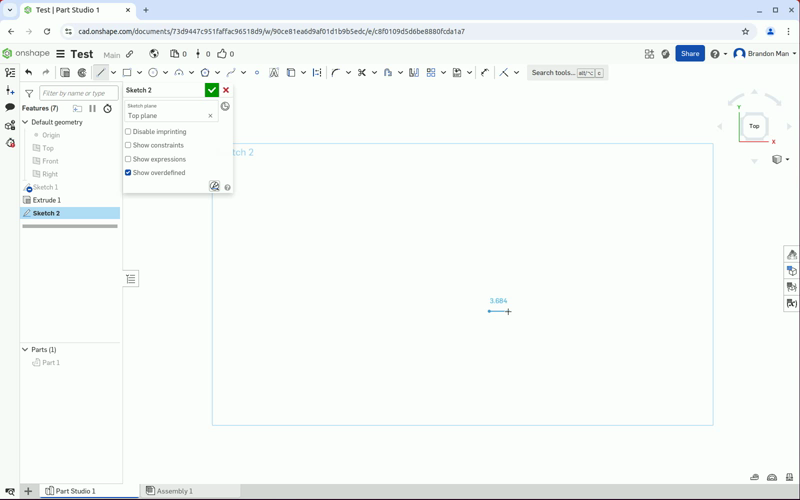
key_down(shift)
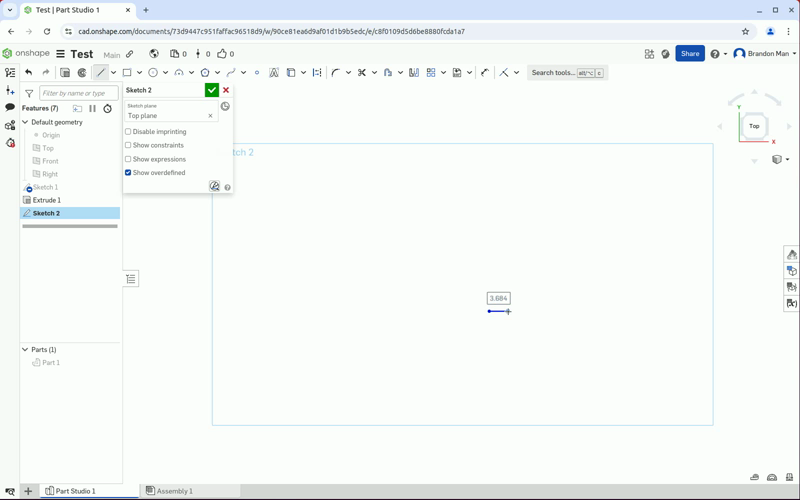
mouse_move(508, 248)
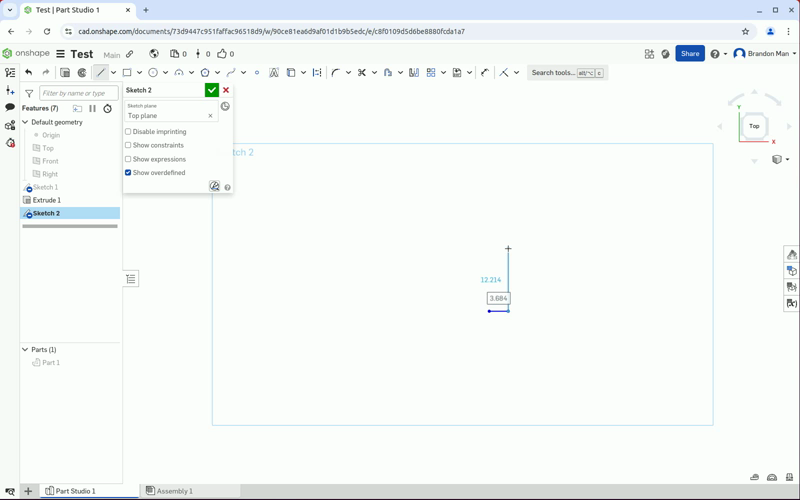
click(508, 248)
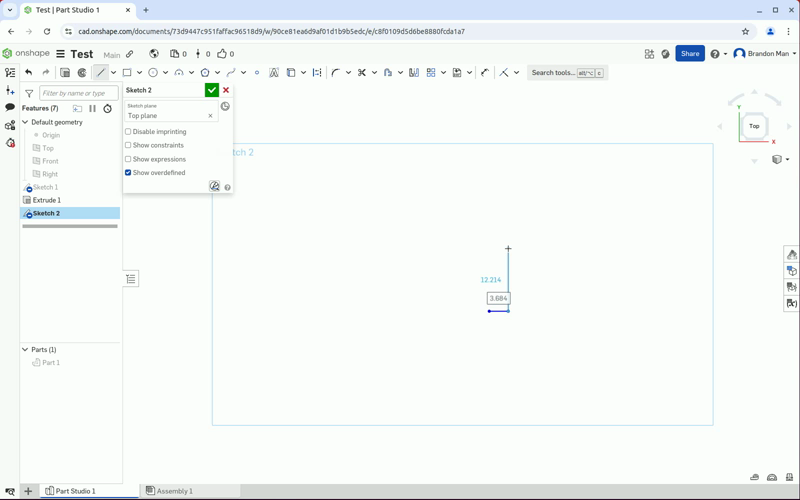
key_up(shift)
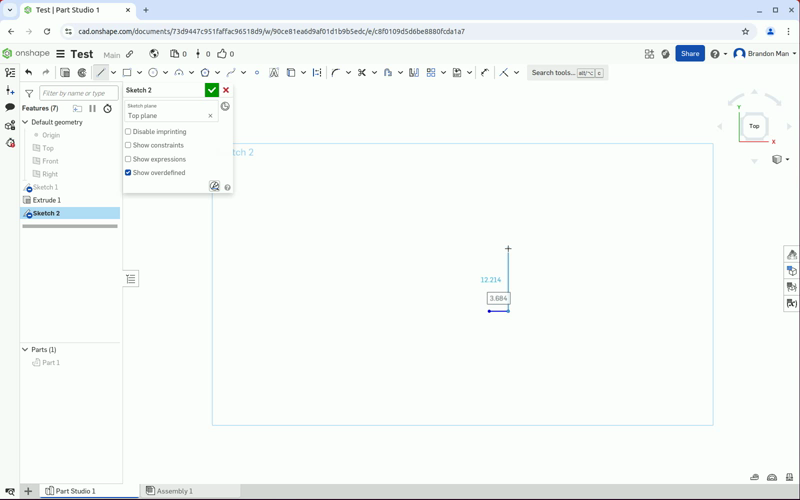
key_down(shift)
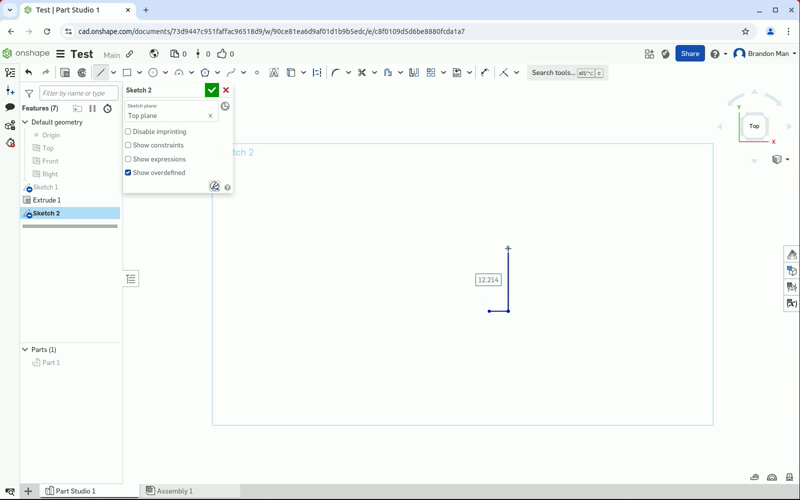
mouse_move(538, 248)
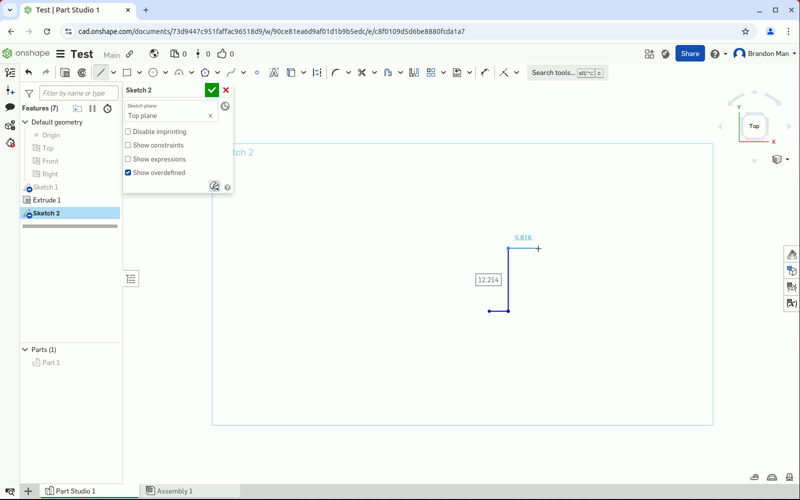
mouse_move(489, 248)
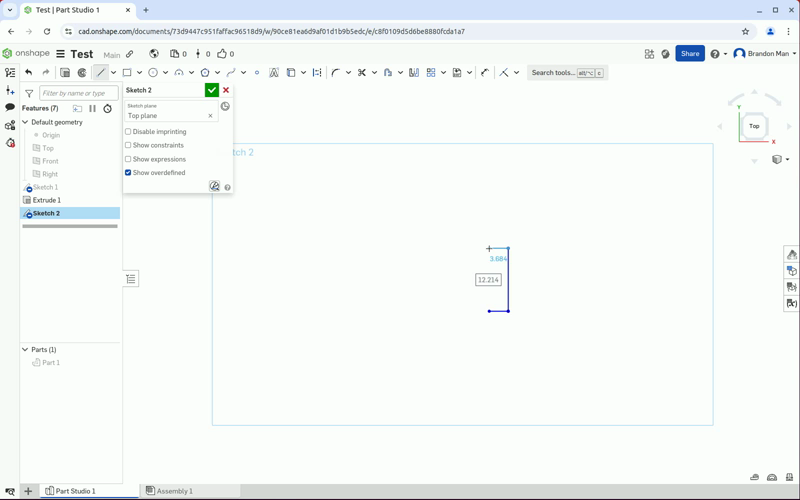
click(489, 248)
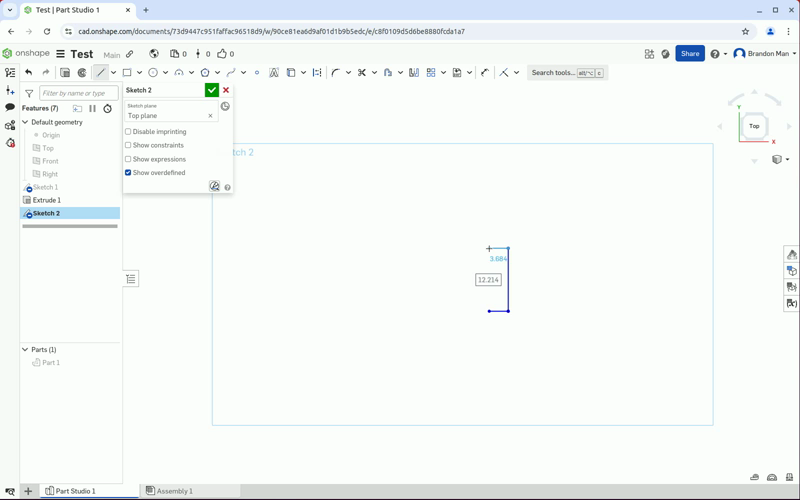
key_up(shift)
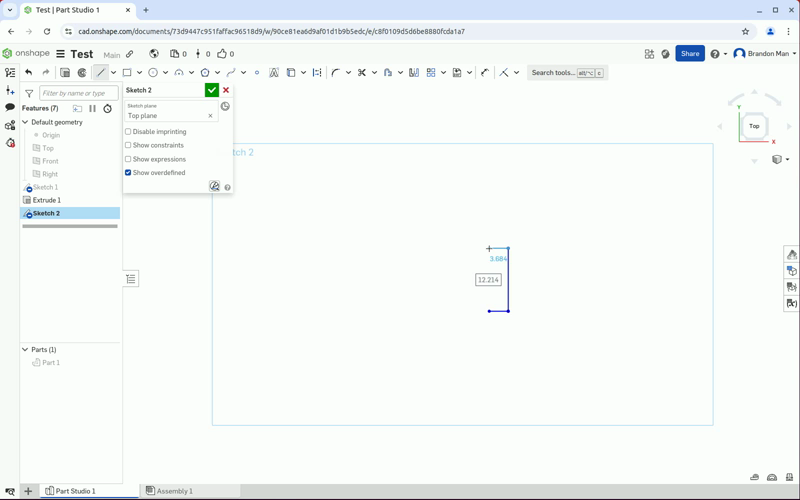
key_down(shift)
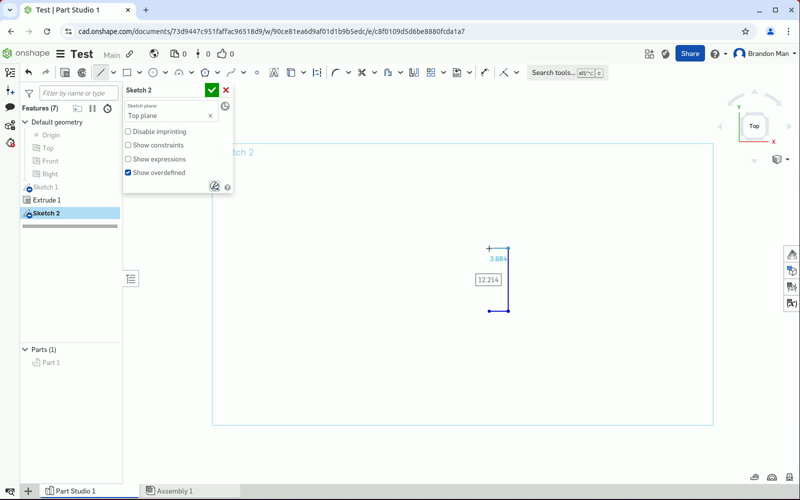
mouse_move(489, 311)
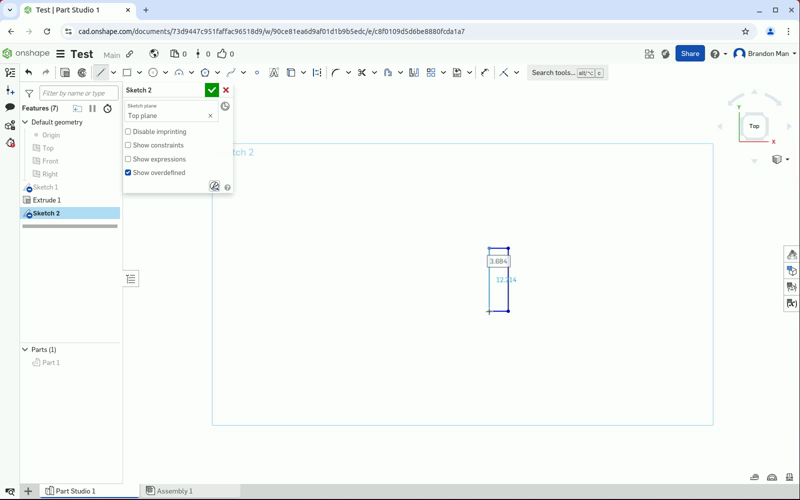
key_up(shift)
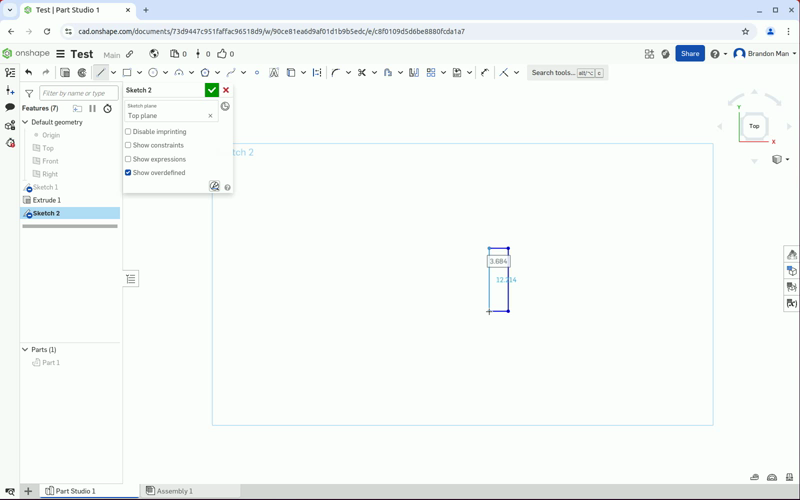
click(489, 311)
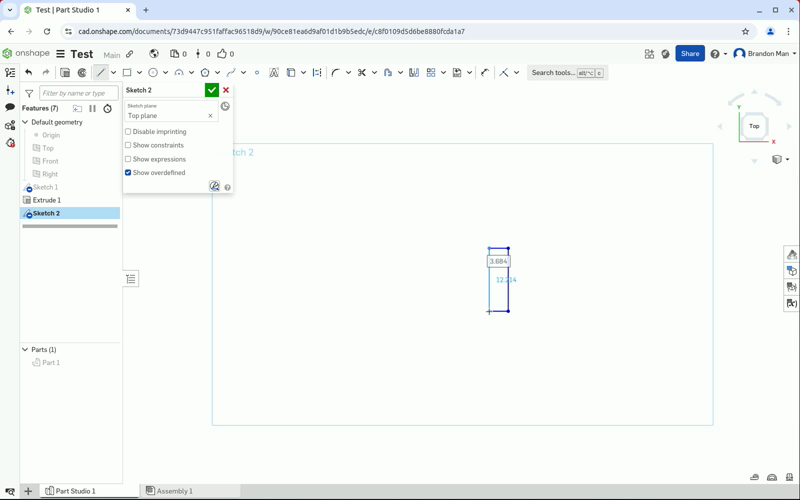
key(esc)
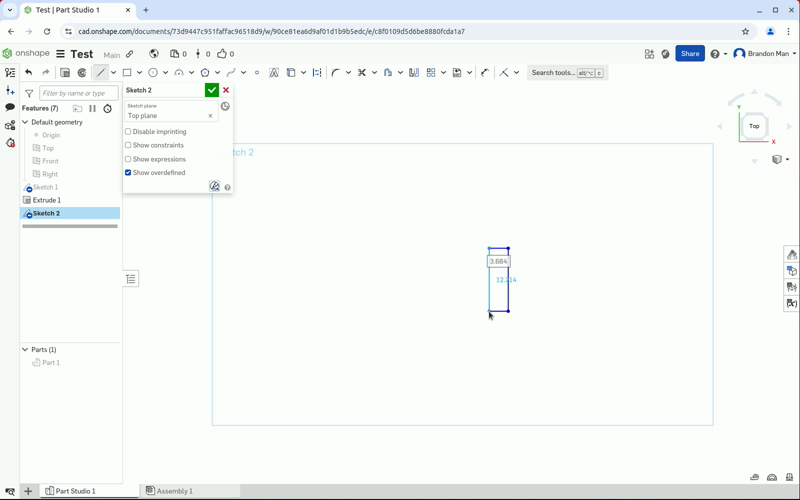
mouse_move(494, 305)
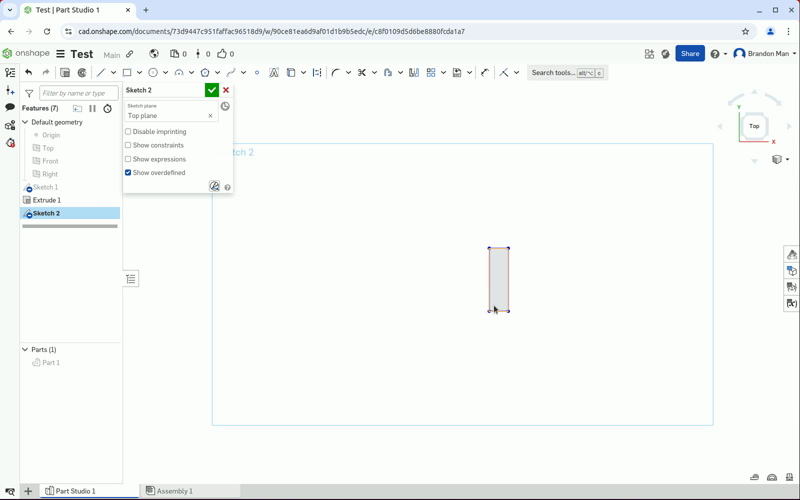
scroll(6)
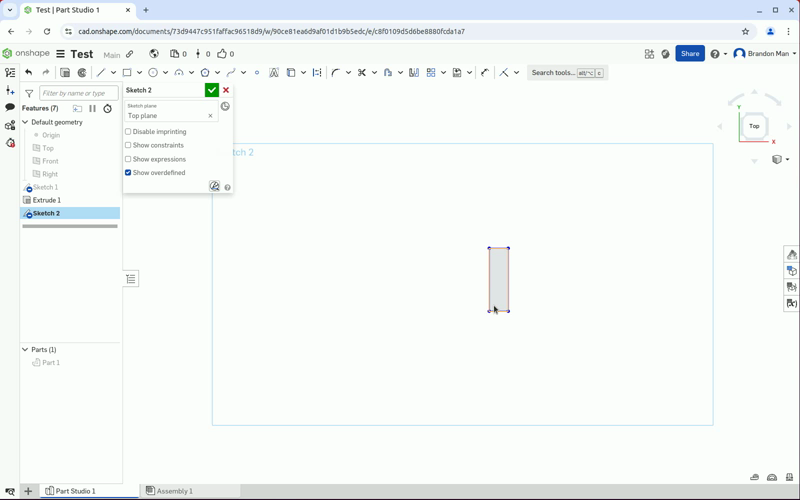
scroll(6)
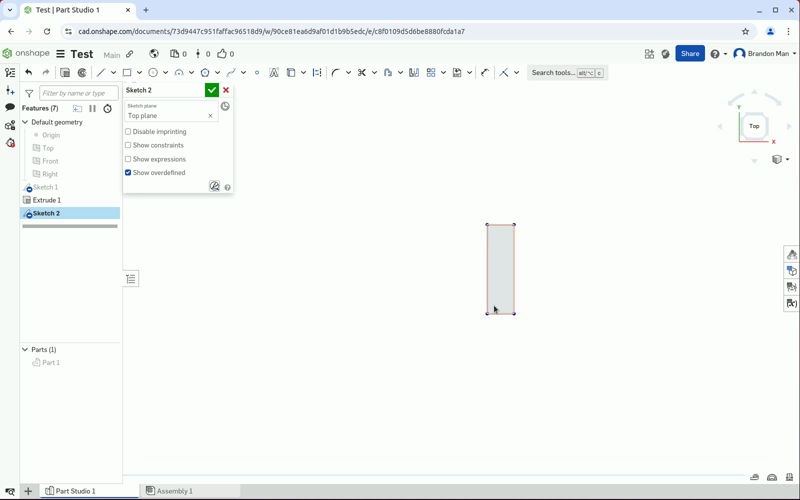
scroll(6)
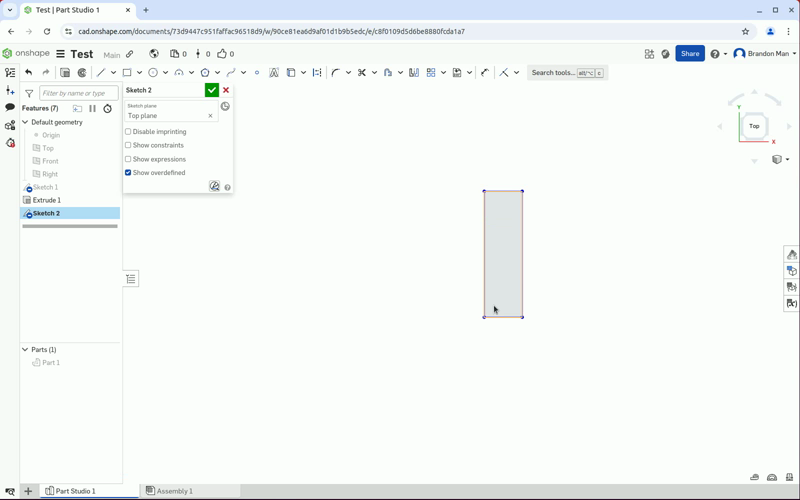
scroll(6)
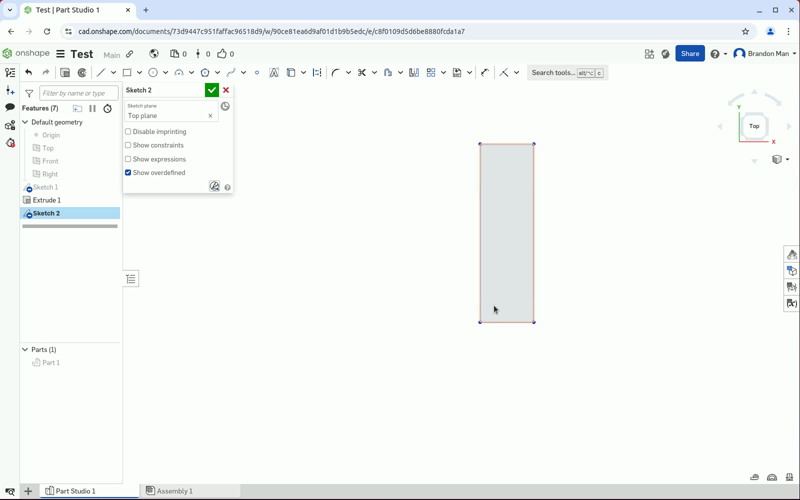
scroll(6)
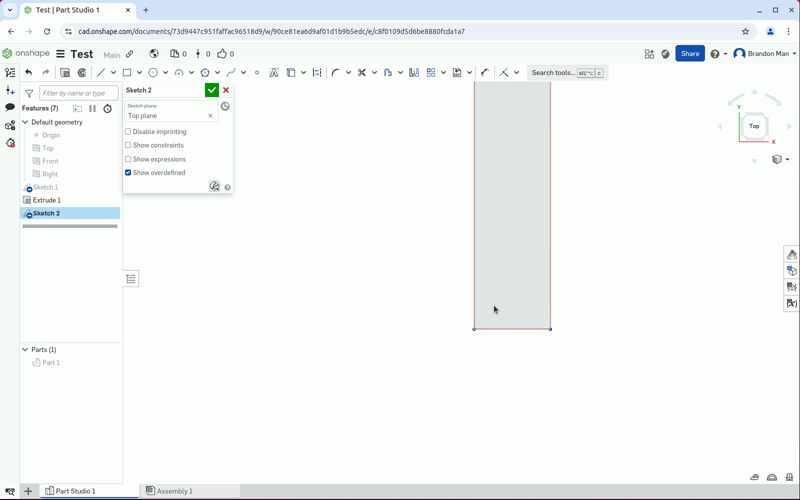
scroll(6)
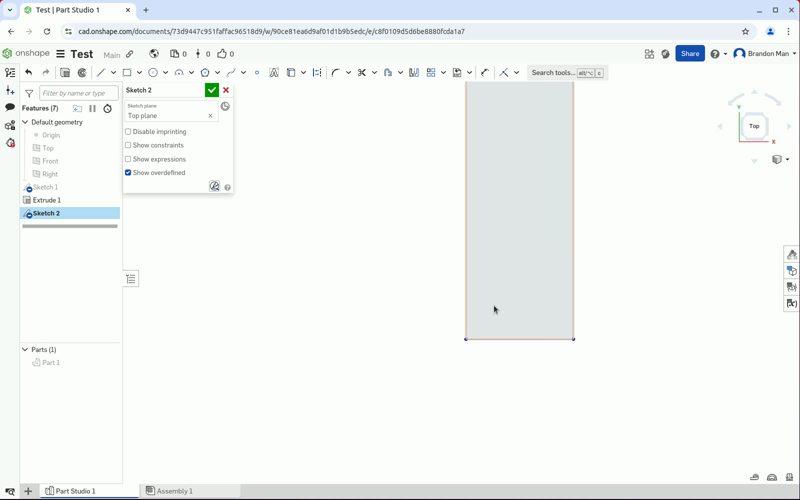
scroll(6)
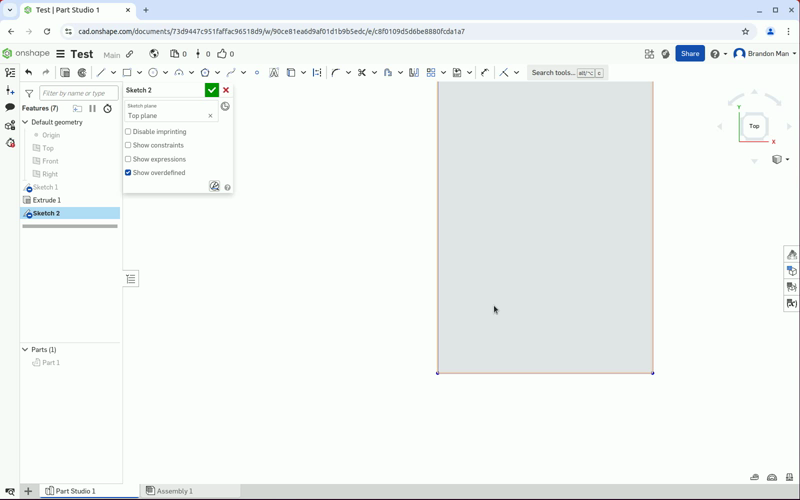
click(494, 305)
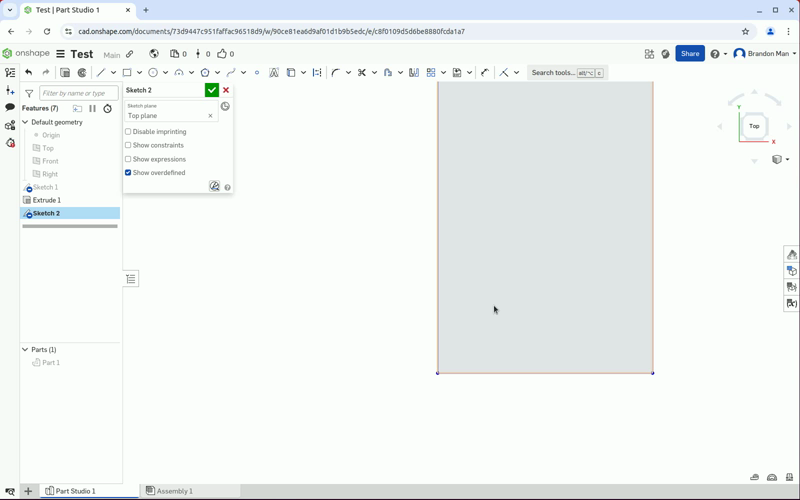
scroll(-6)
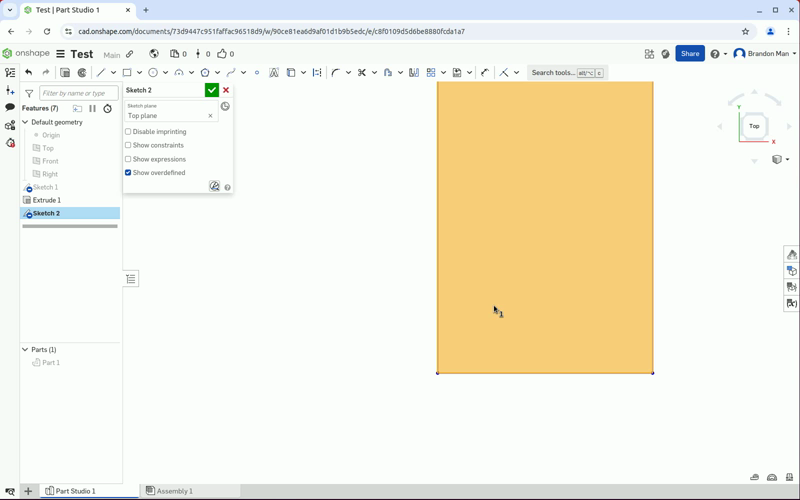
scroll(-6)
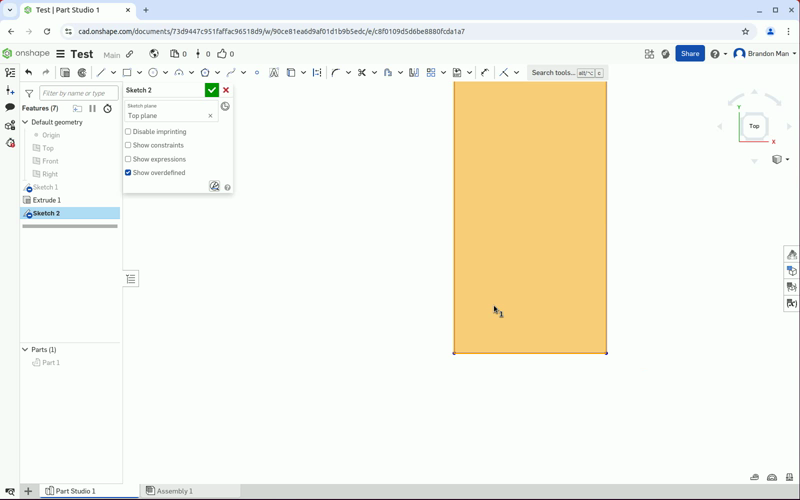
scroll(-6)
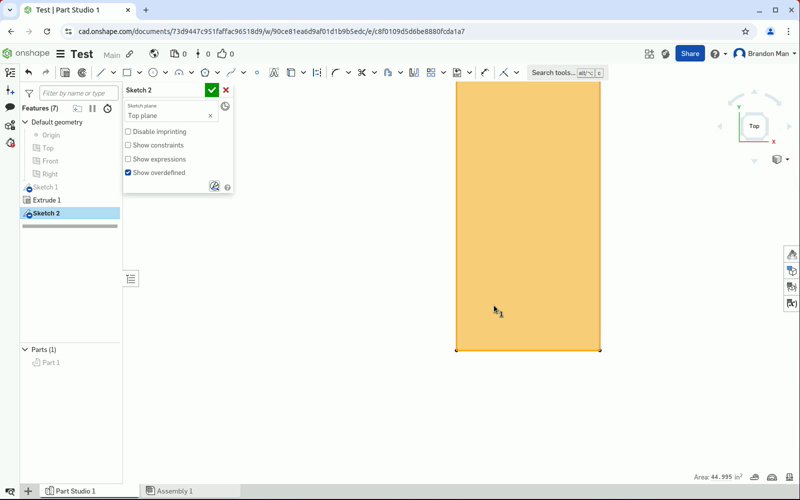
scroll(-6)
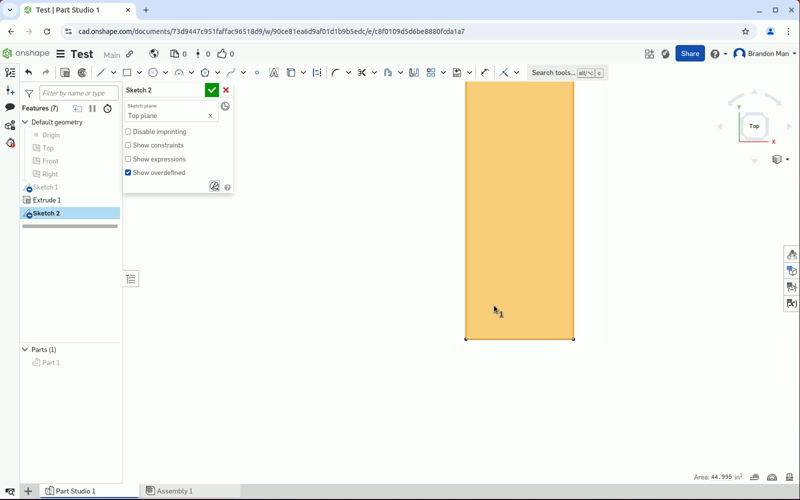
scroll(-6)
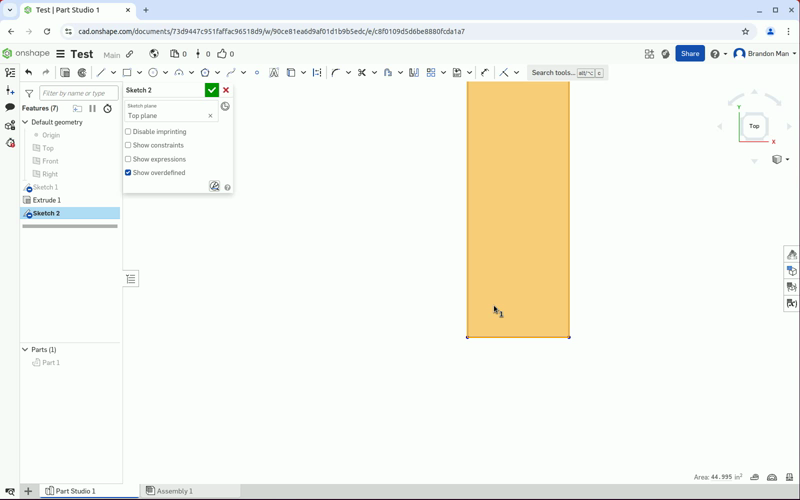
scroll(-6)
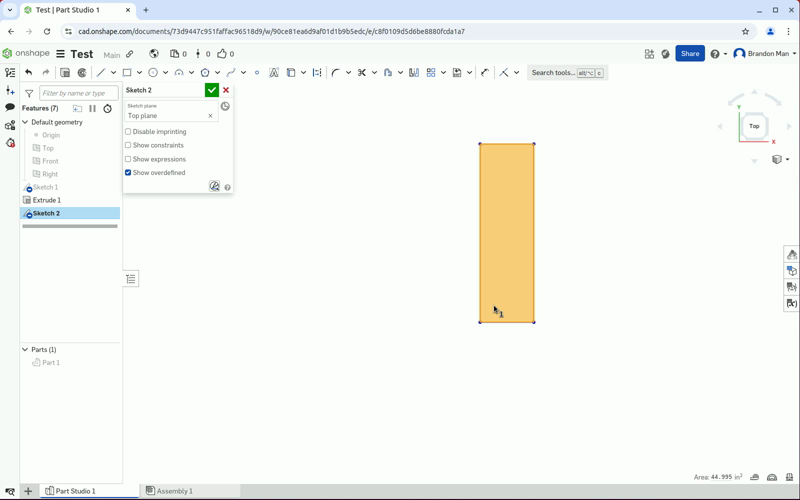
scroll(-6)
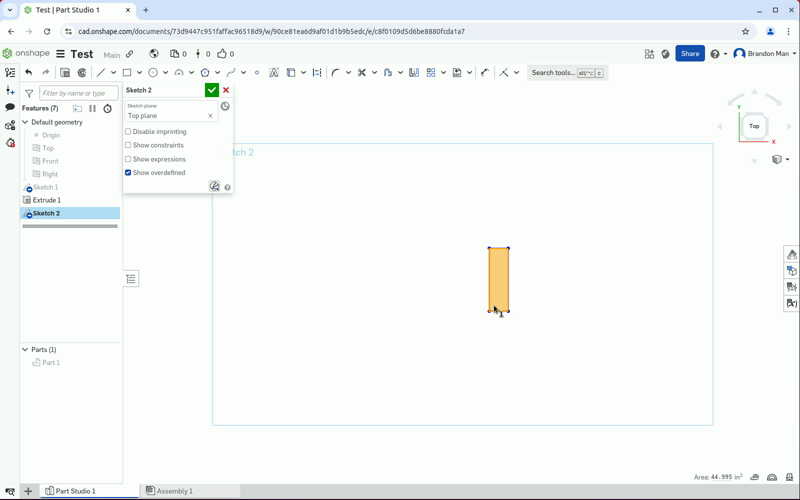
mouse_move(73, 352)
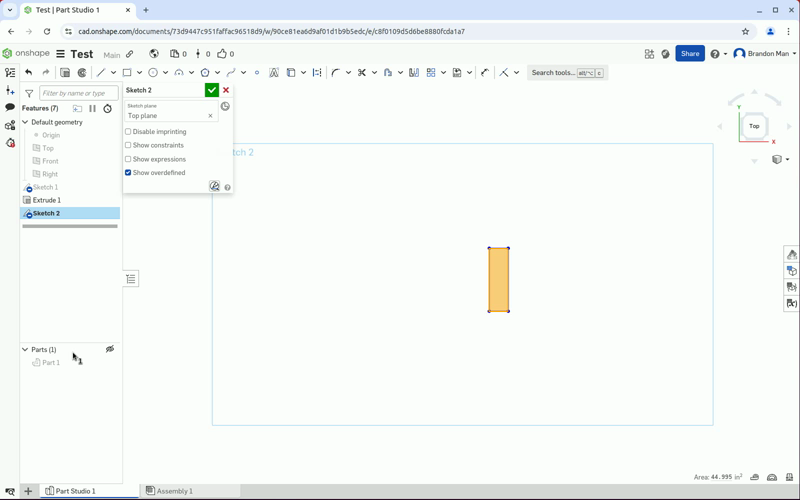
key(shift+y)
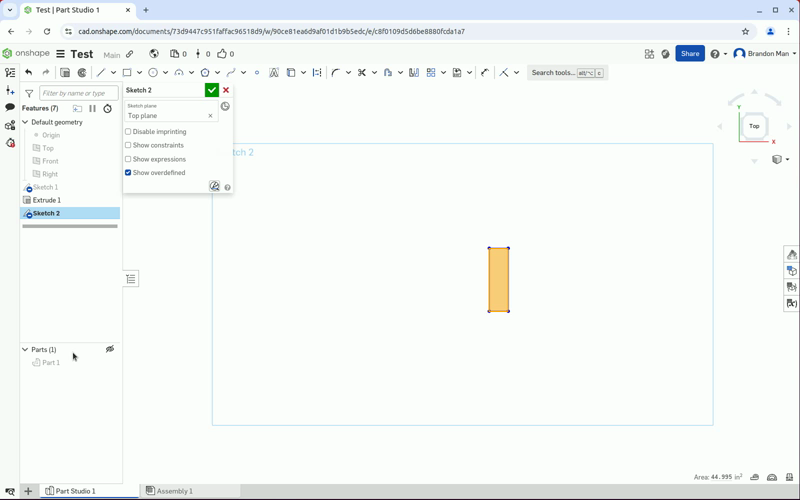
key(shift+e)
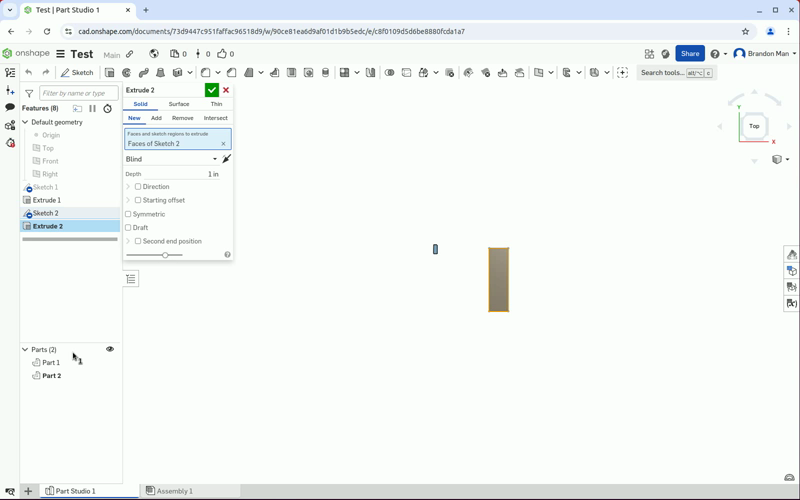
mouse_move(143, 106)
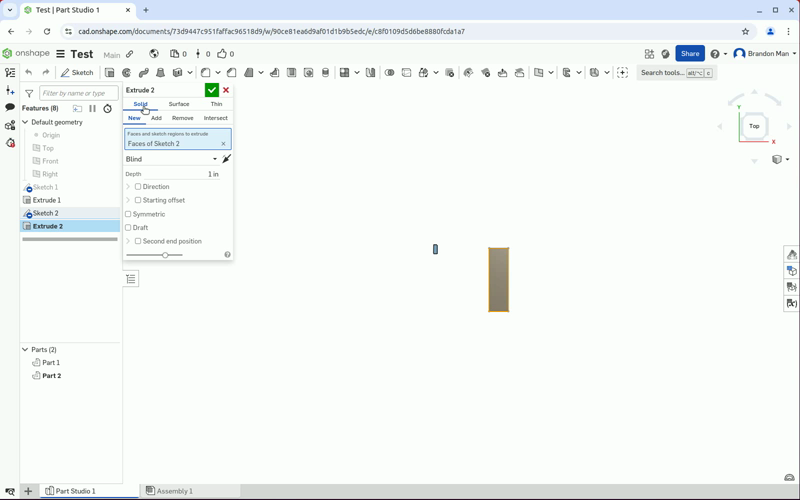
click(143, 106)
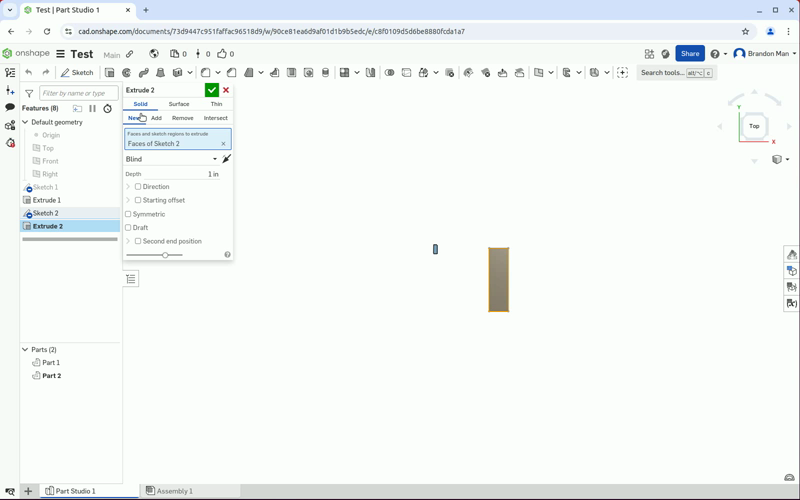
mouse_move(137, 120)
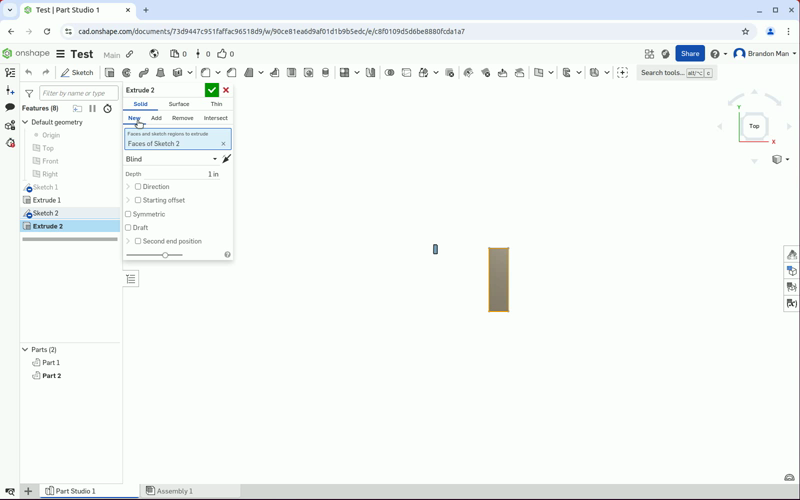
click(137, 120)
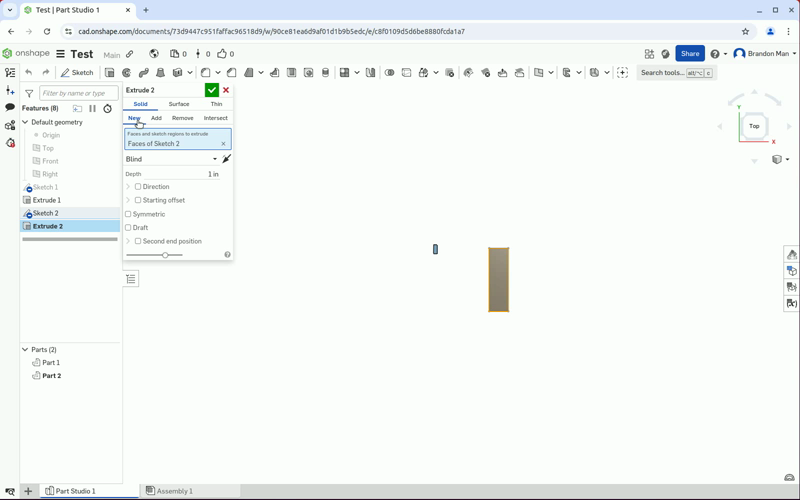
key(tab, 4)
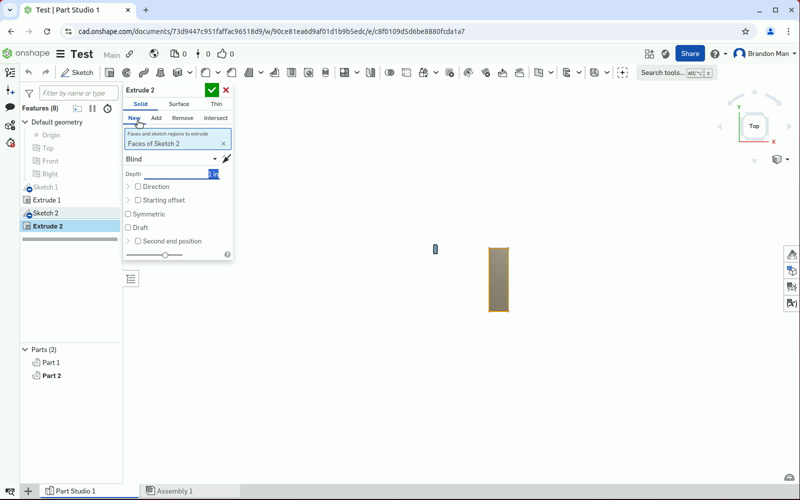
text(23.108)
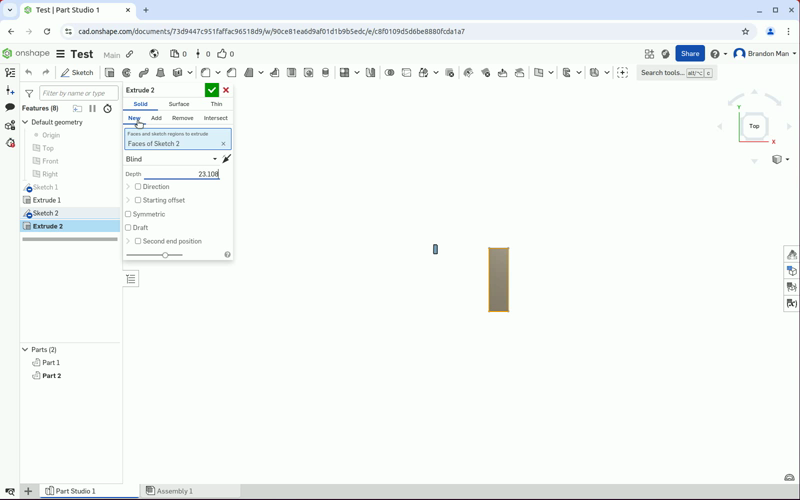
key(enter)
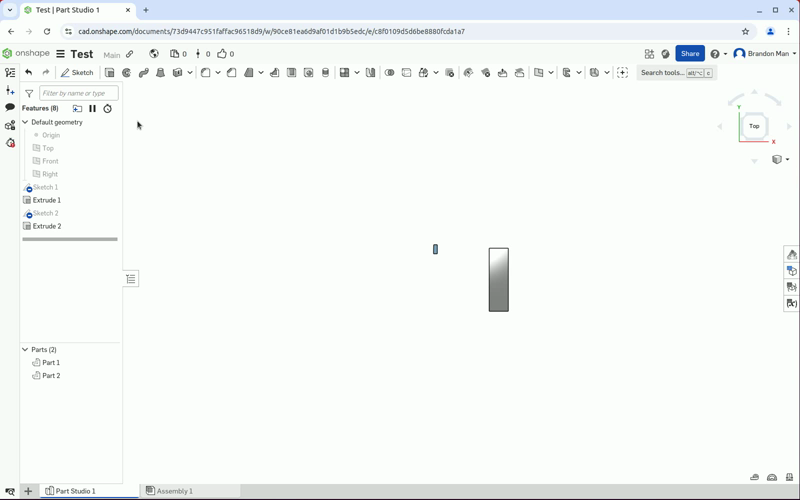
key(shift+h)
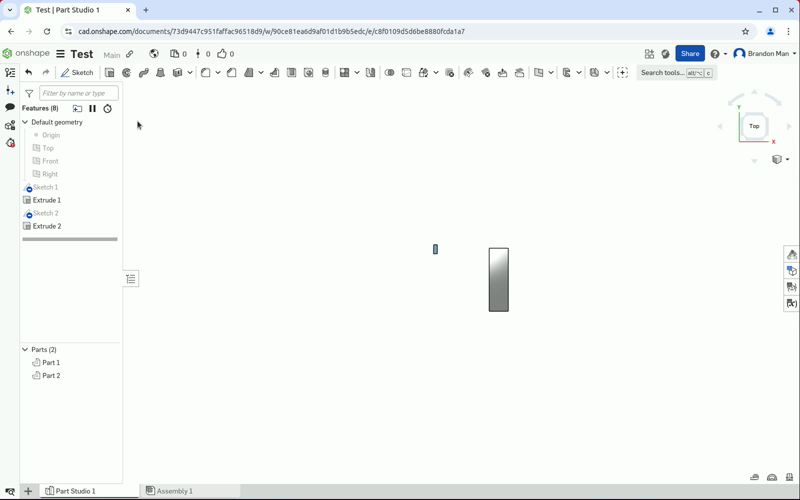
key(shift+h)
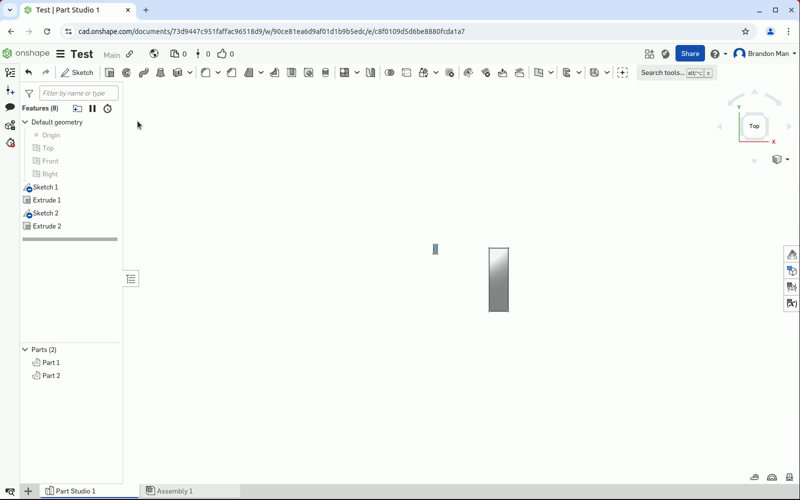
key(shift+7)
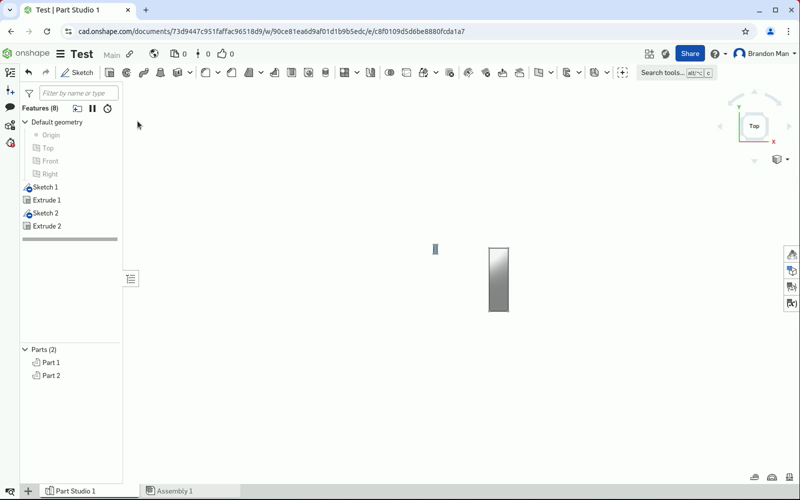
key(up, 3)
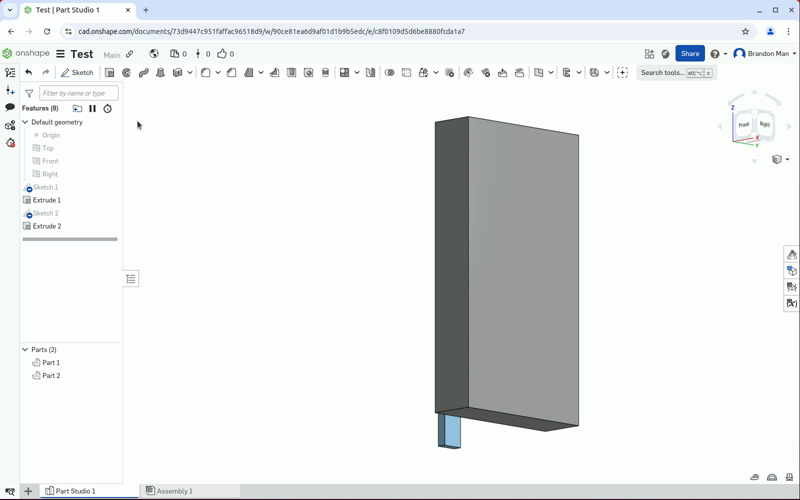
key(left, 3)
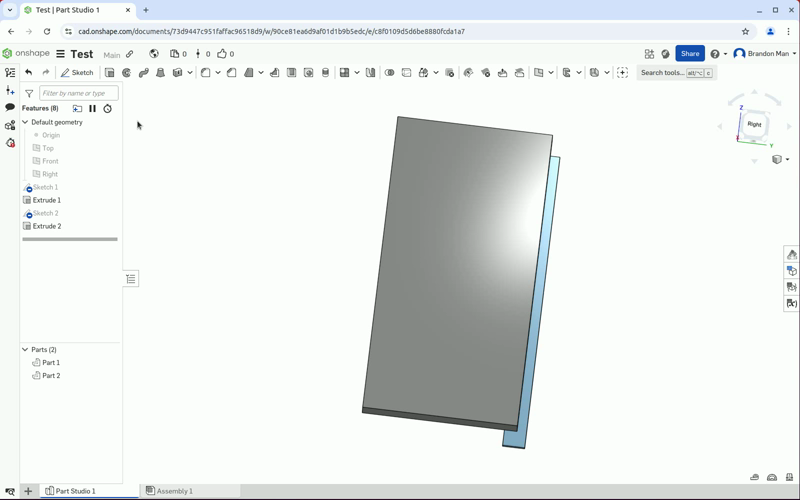
key(right, 3)
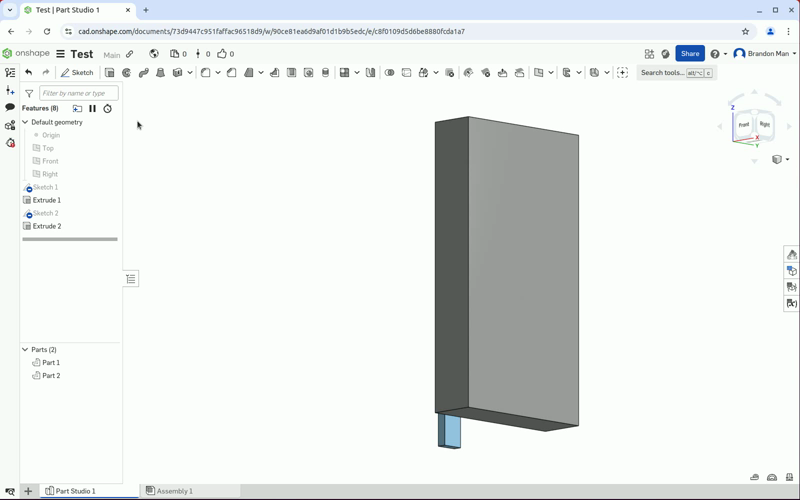
key(down, 3)
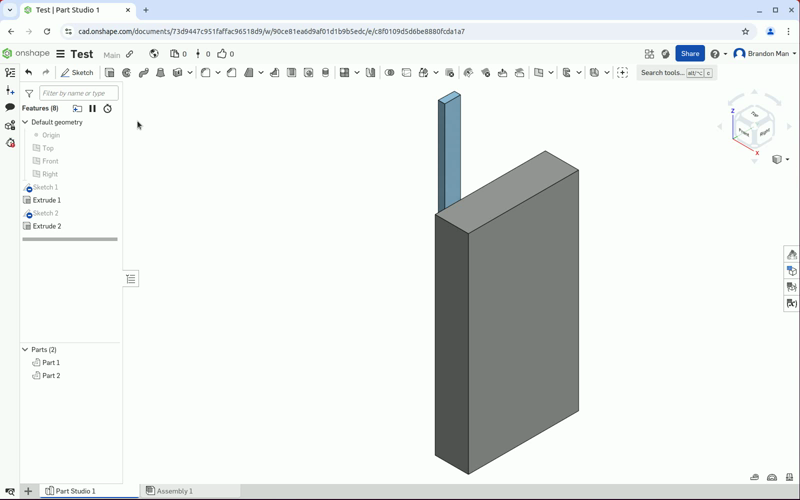
mouse_move(73, 189)
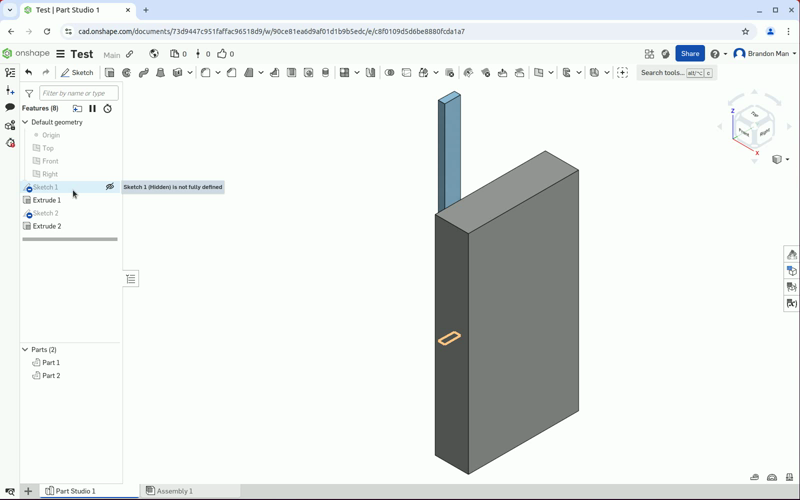
click(73, 189)